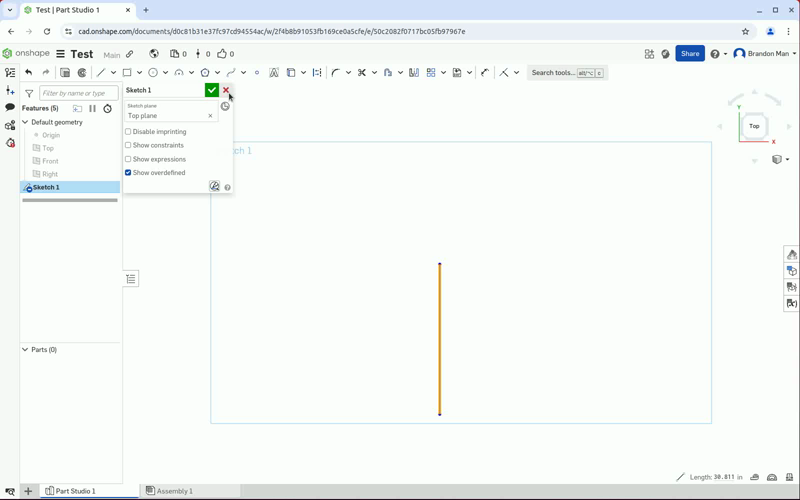
key(shift+h)
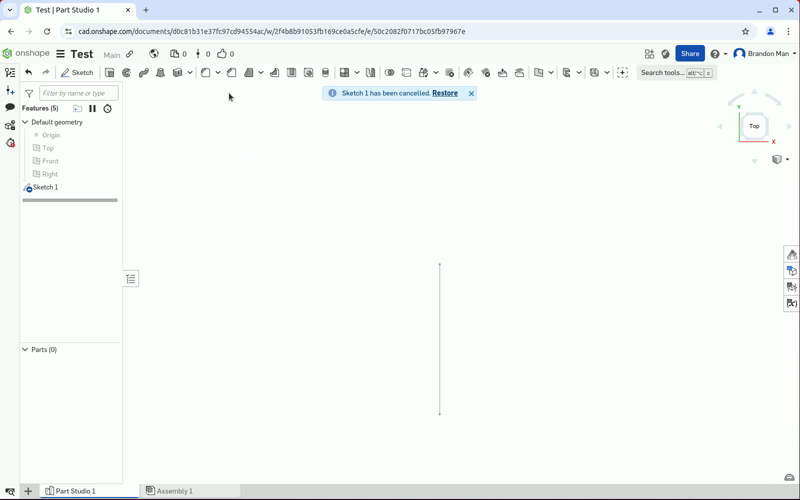
key(shift+s)
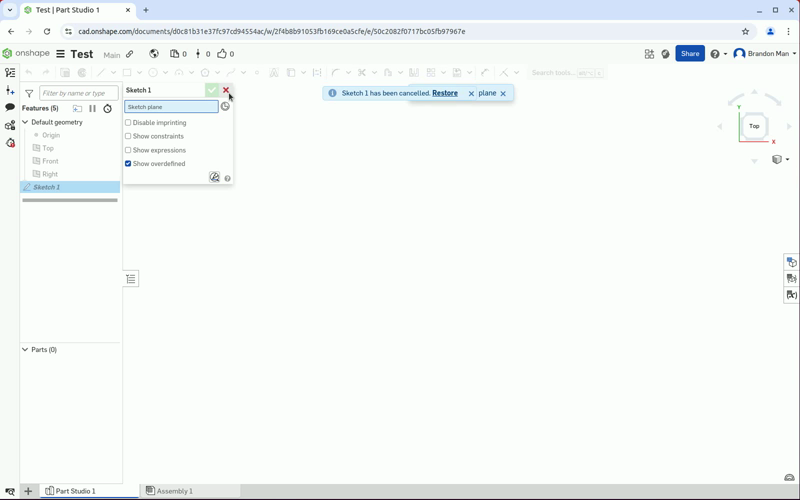
mouse_move(73, 150)
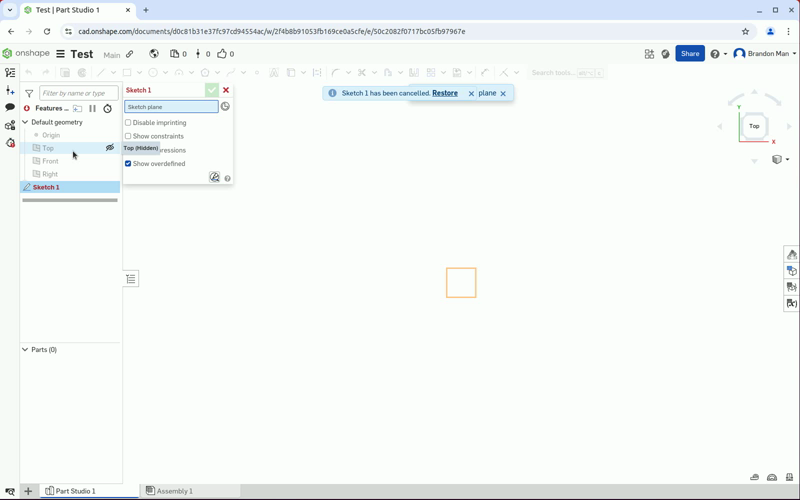
click(73, 150)
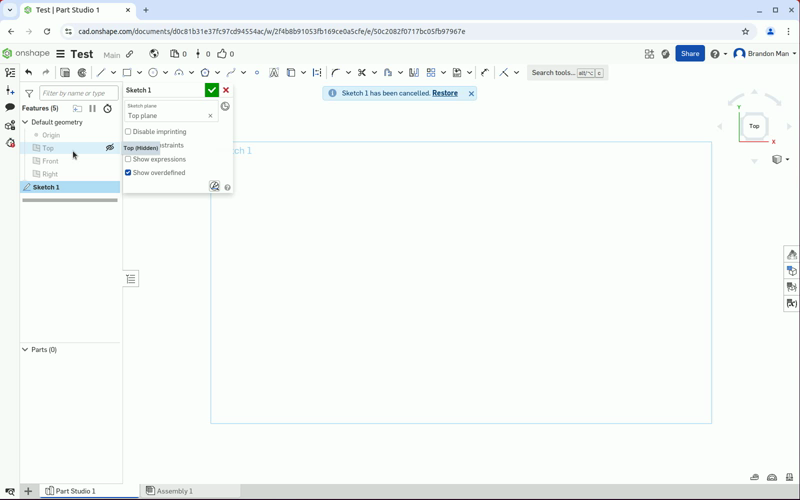
mouse_move(73, 352)
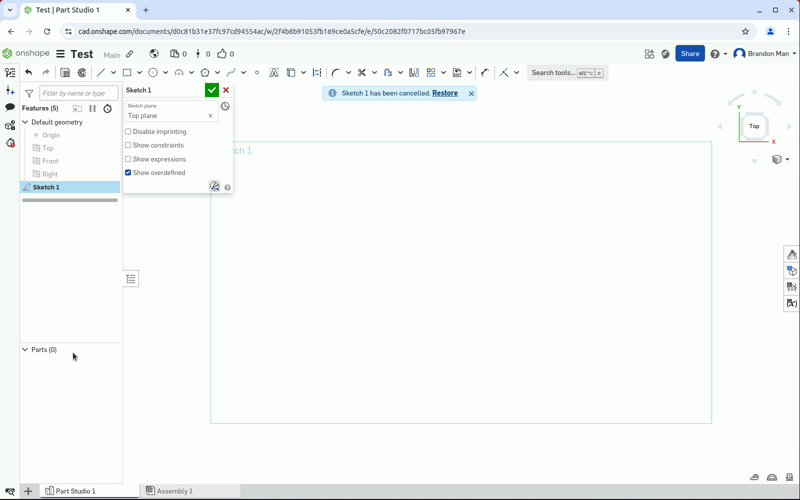
key(y)
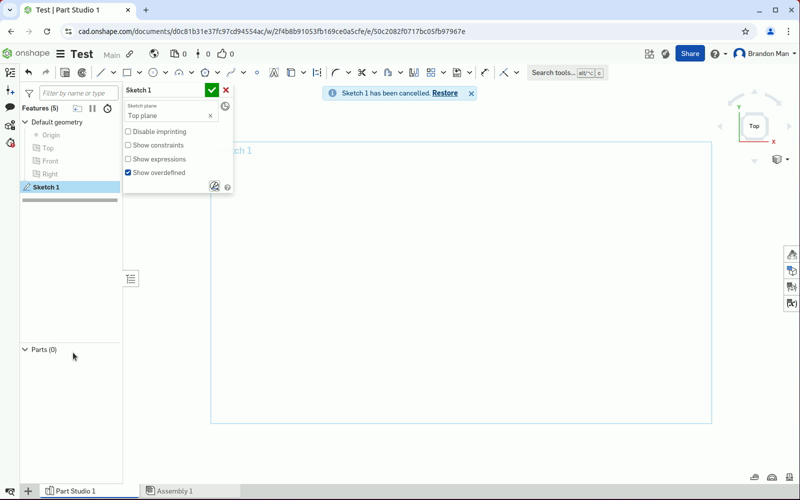
key(l)
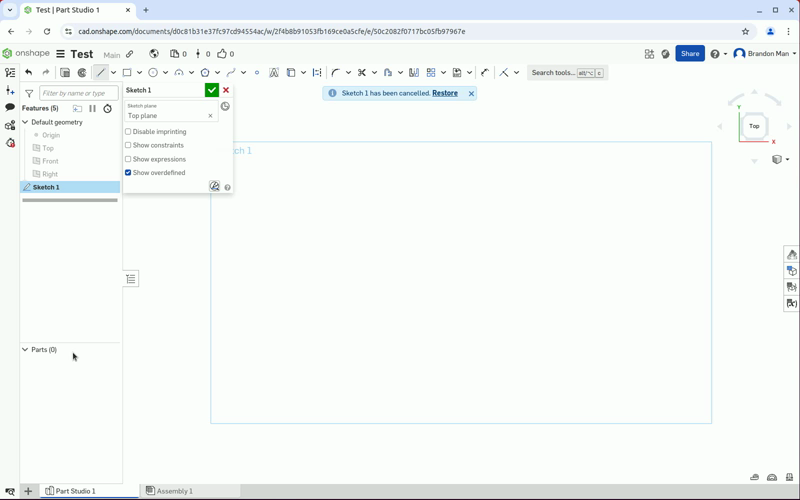
key_down(shift)
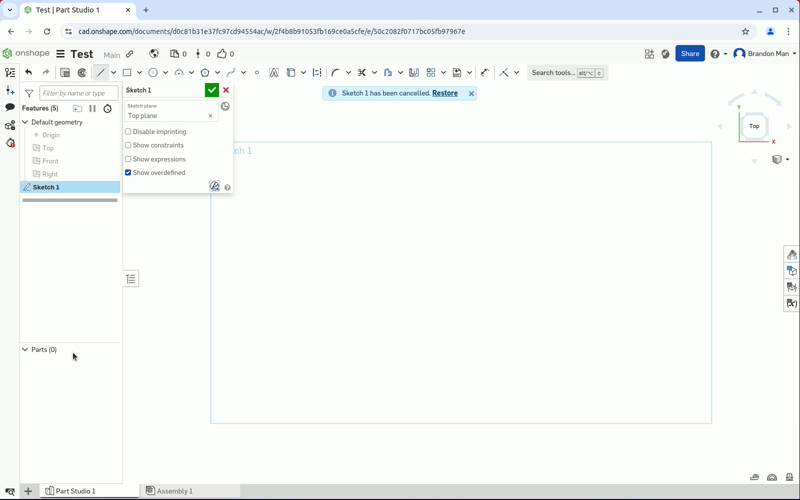
mouse_move(376, 367)
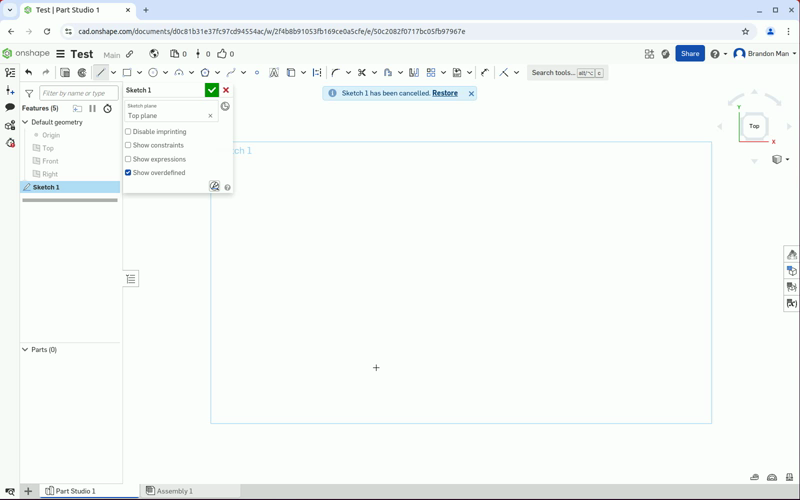
click(376, 367)
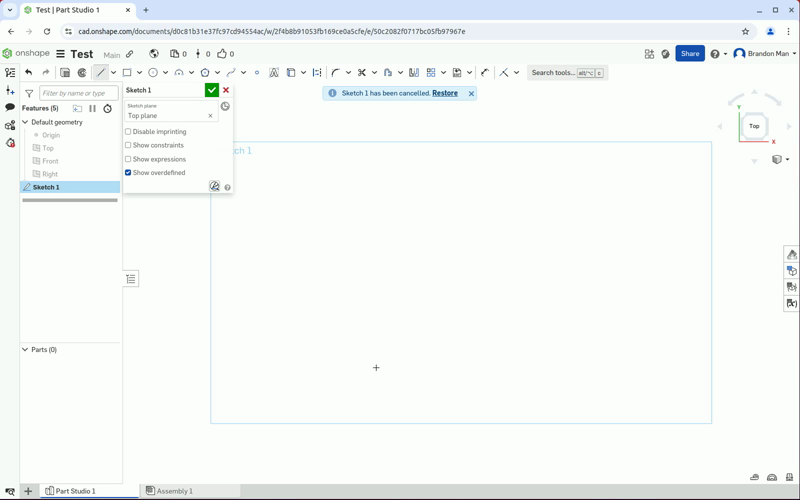
key_up(shift)
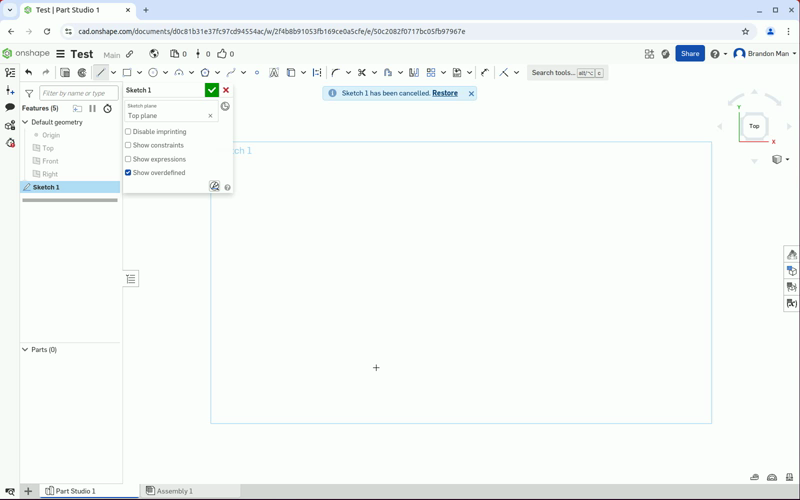
key_down(shift)
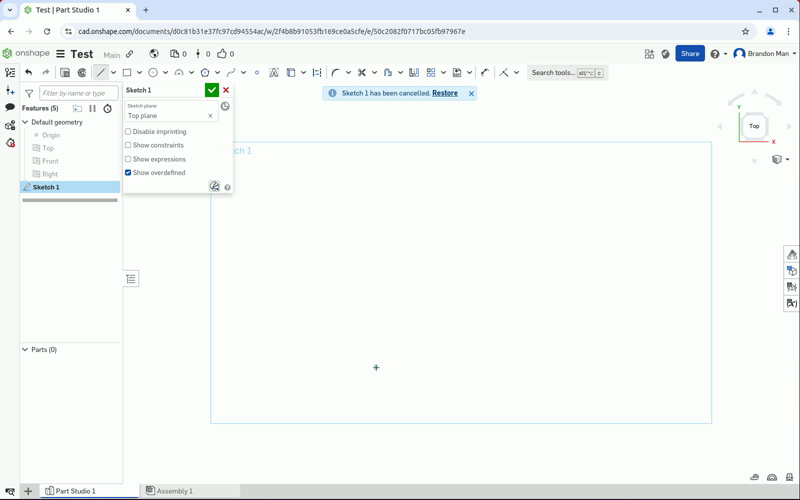
mouse_move(544, 367)
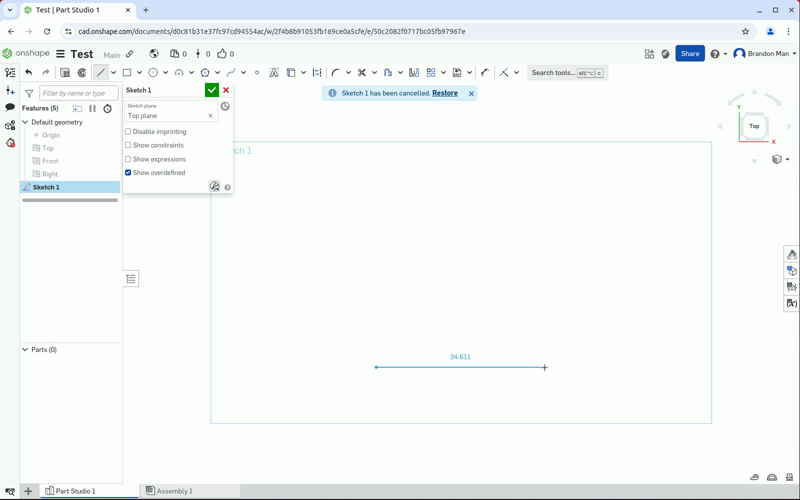
click(544, 367)
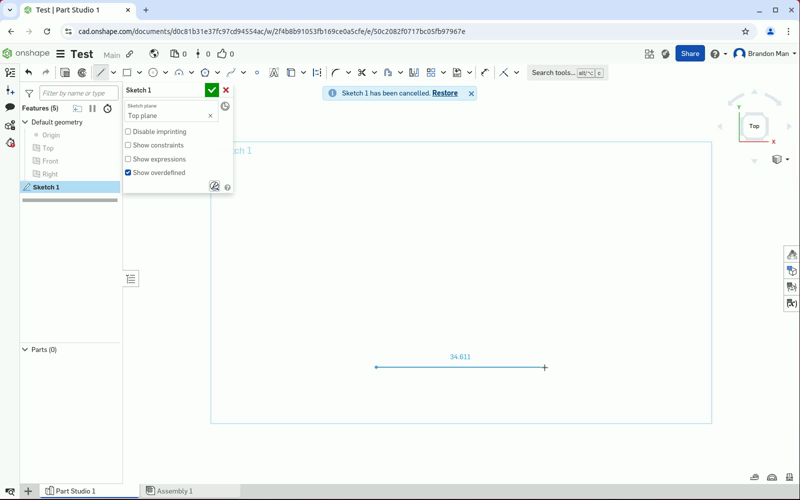
key_up(shift)
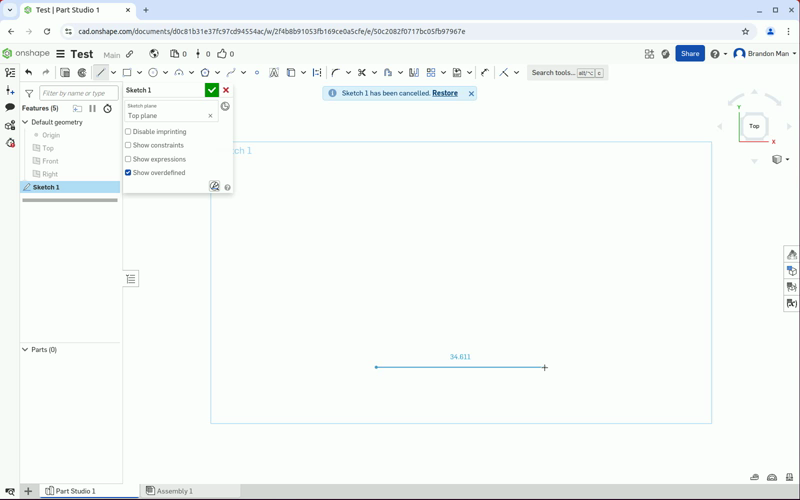
key_down(shift)
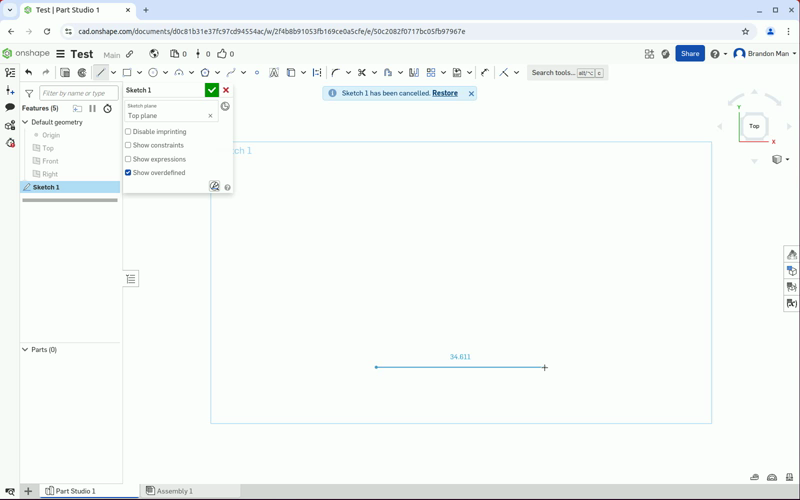
mouse_move(544, 198)
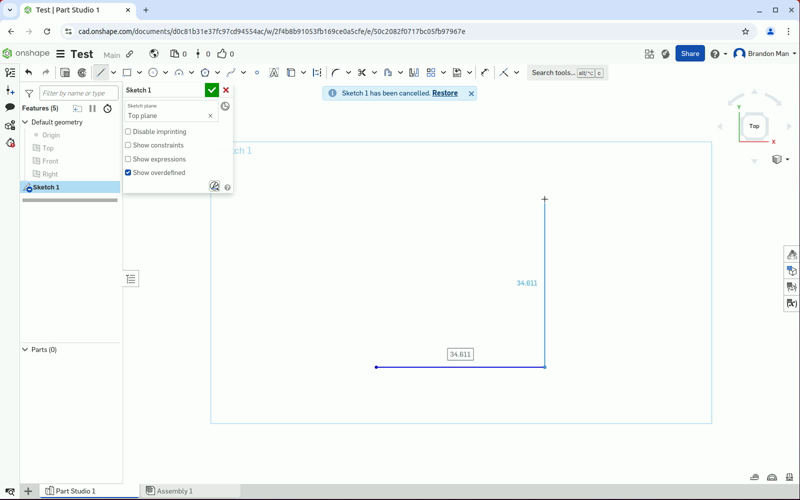
click(544, 198)
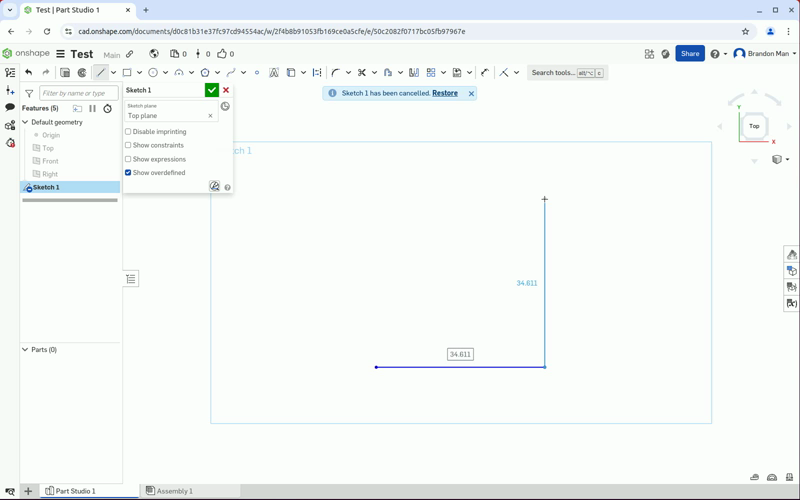
key_up(shift)
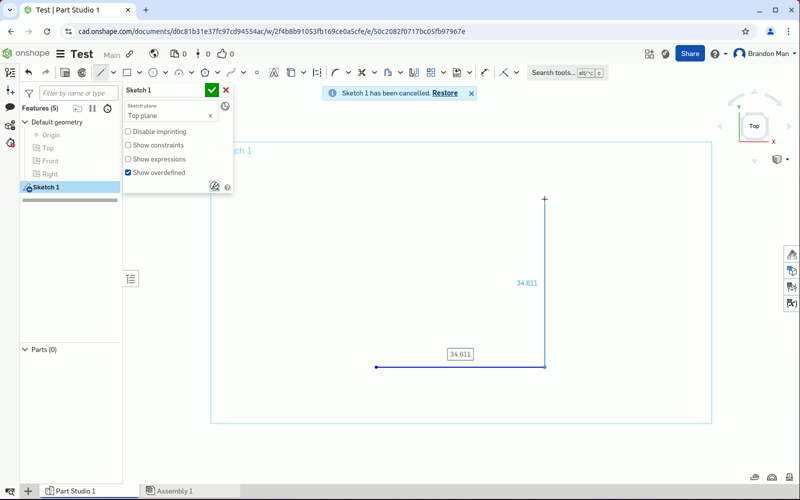
key_down(shift)
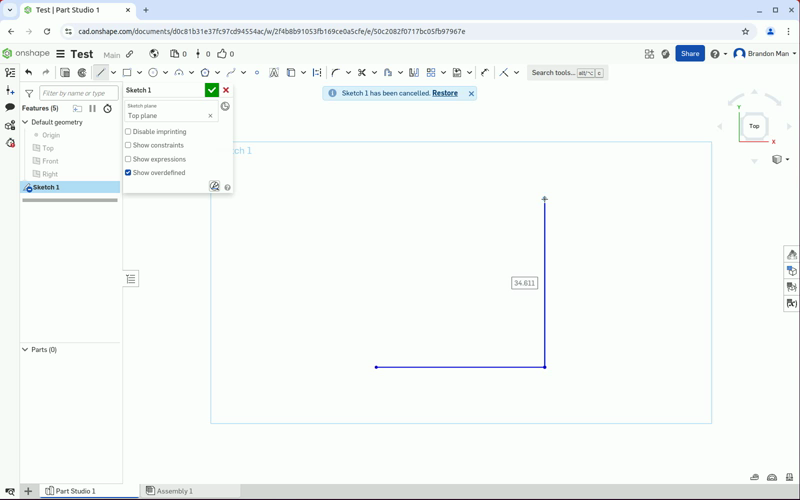
mouse_move(376, 198)
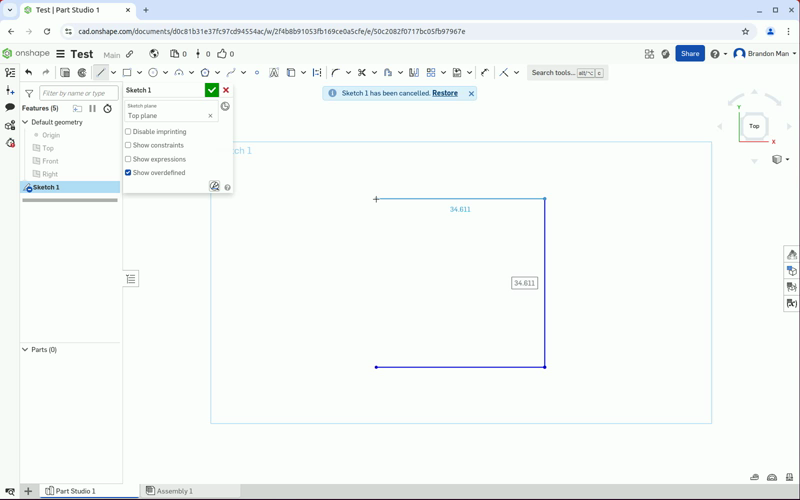
click(376, 198)
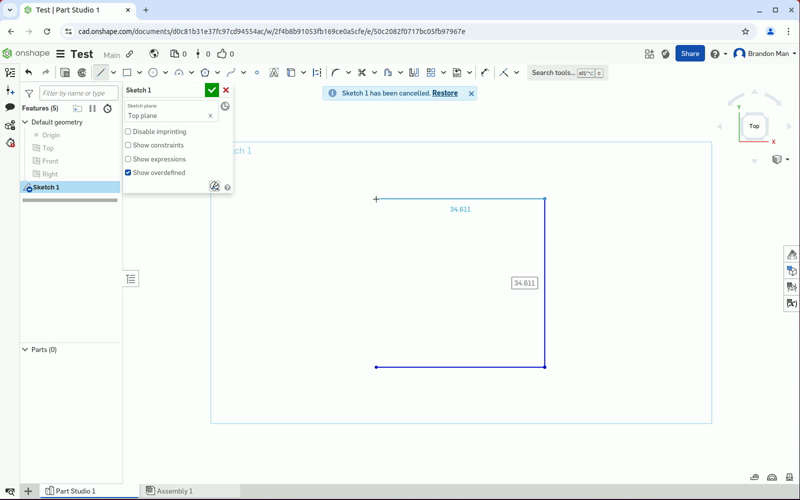
key_up(shift)
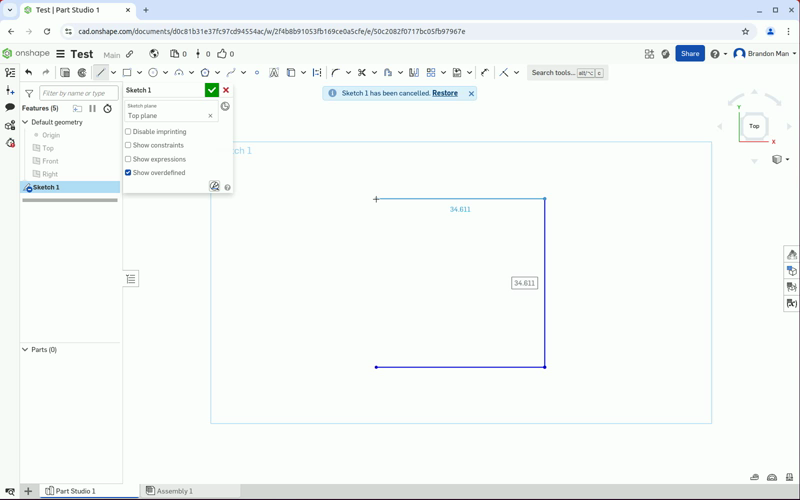
key_down(shift)
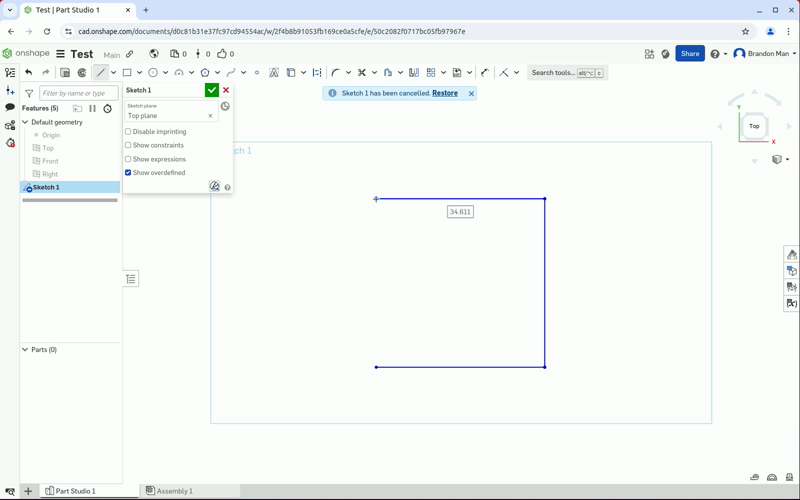
mouse_move(376, 367)
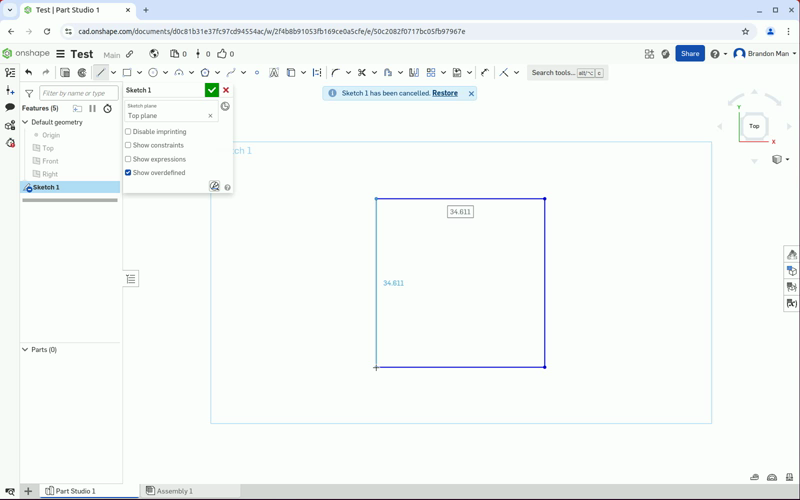
key_up(shift)
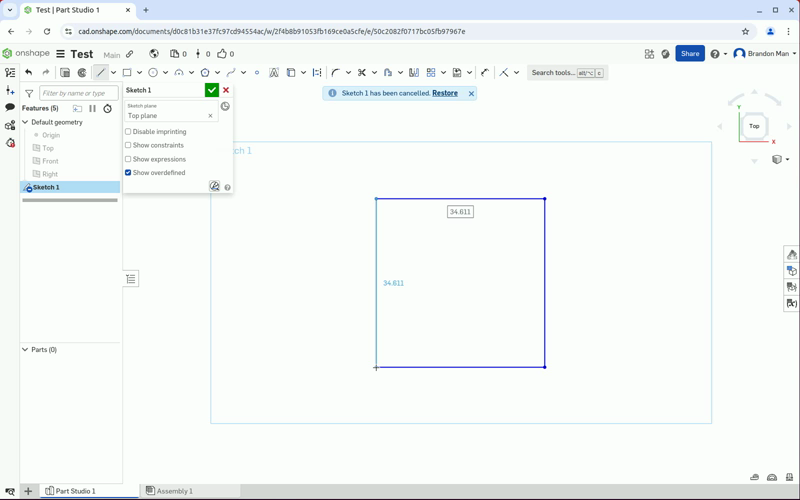
click(376, 367)
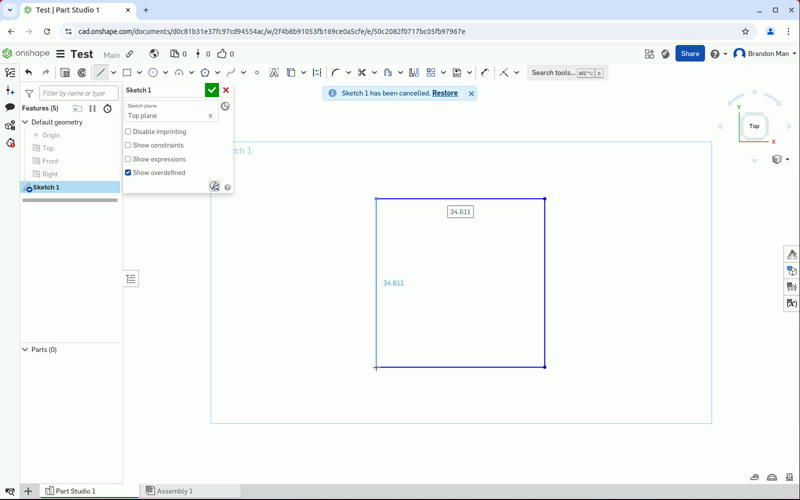
key(esc)
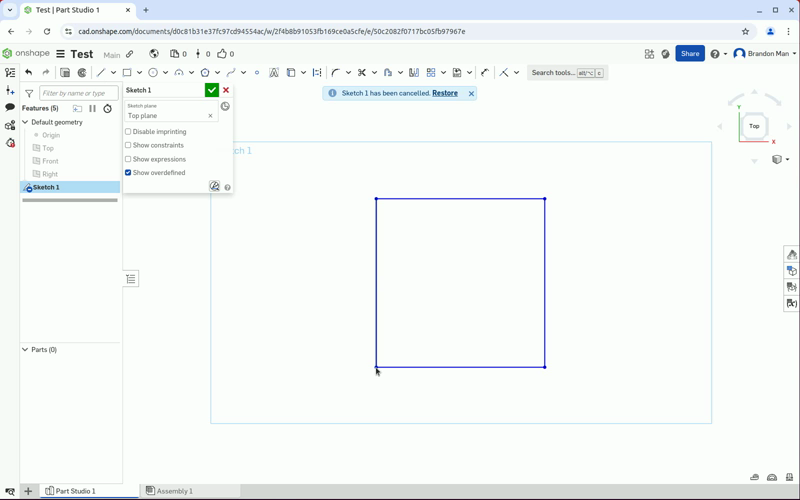
key(c)
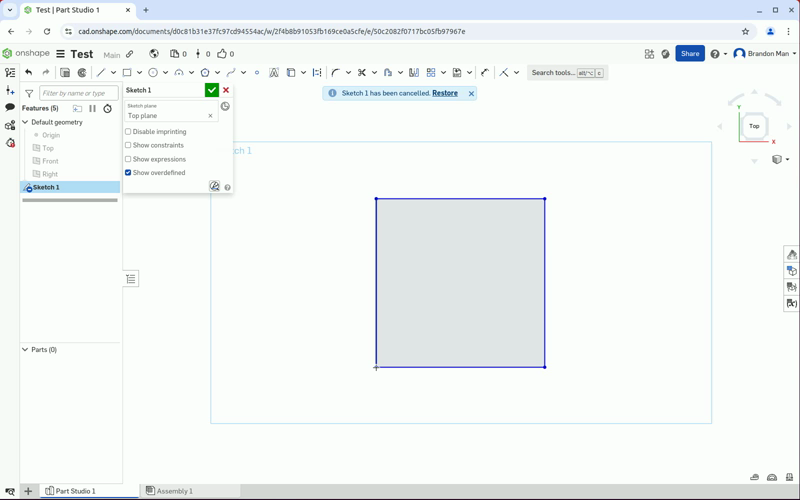
key_down(shift)
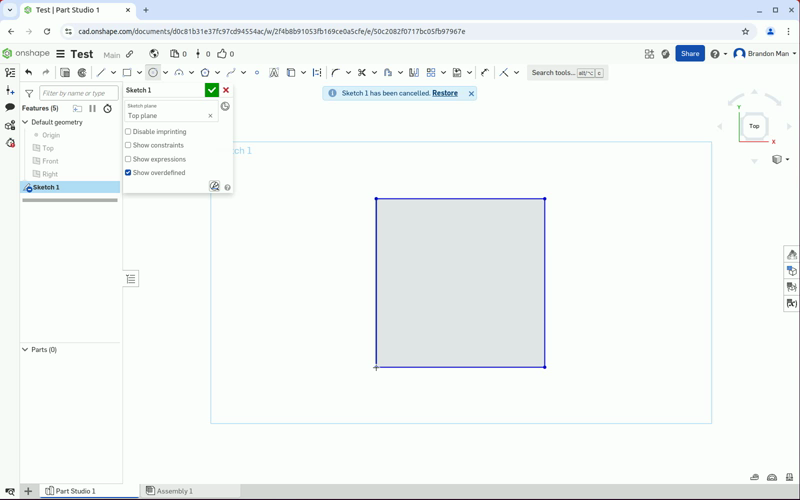
mouse_move(461, 282)
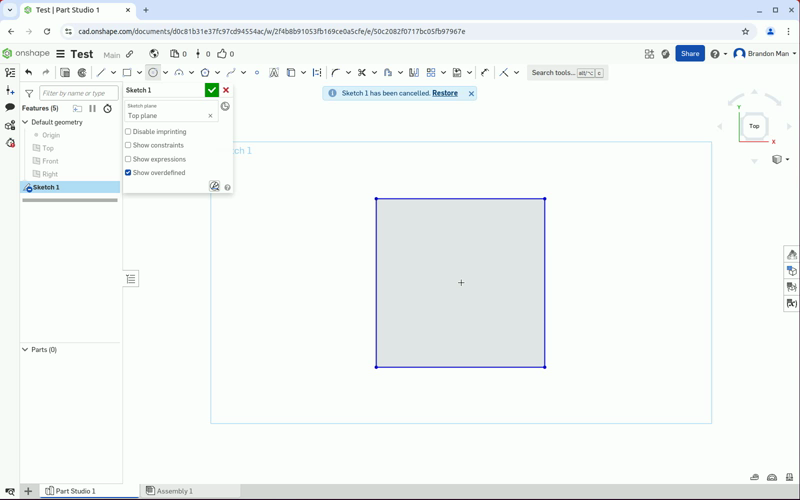
click(461, 282)
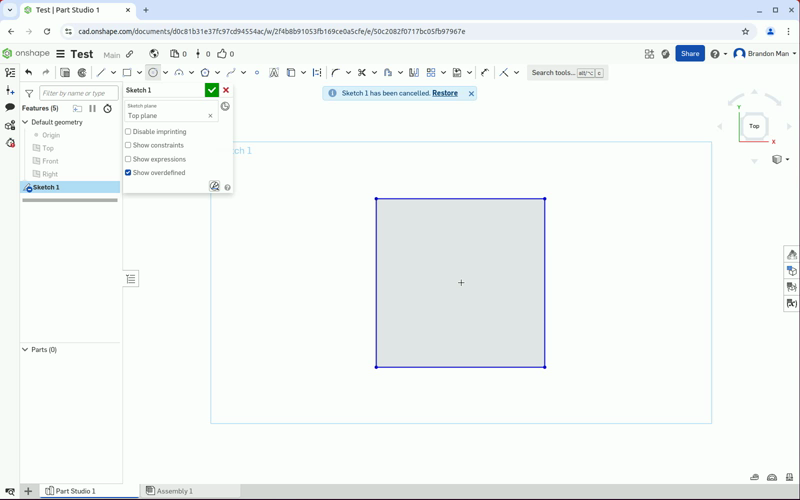
key_up(shift)
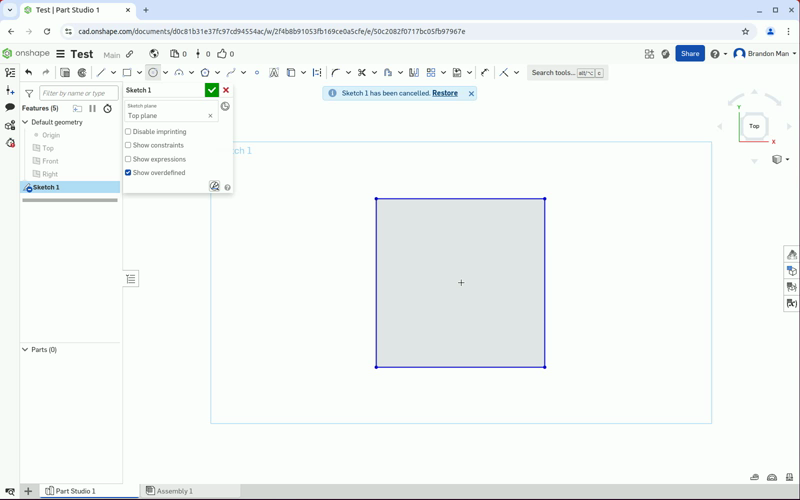
mouse_move(504, 282)
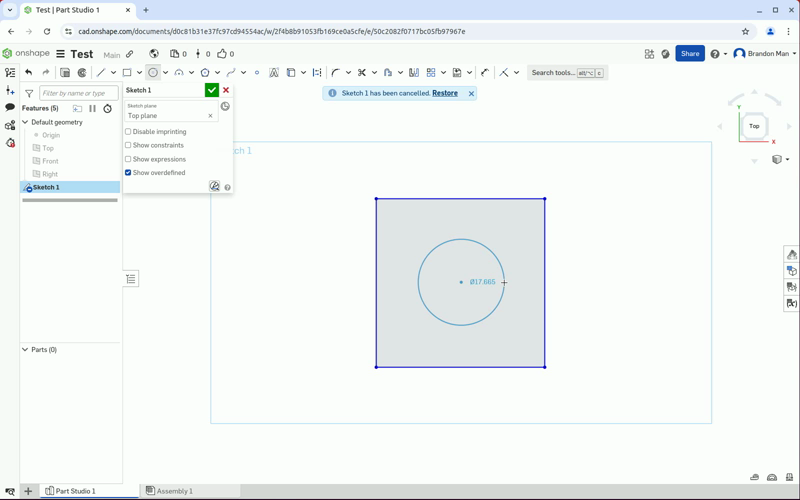
click(504, 282)
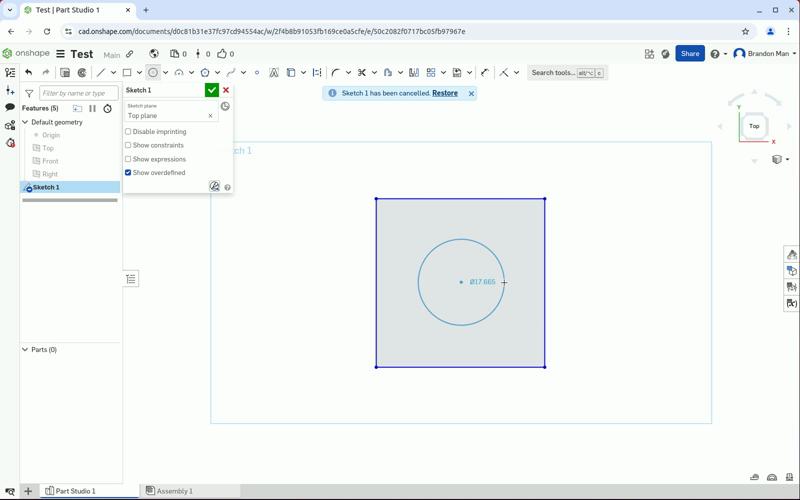
key(esc)
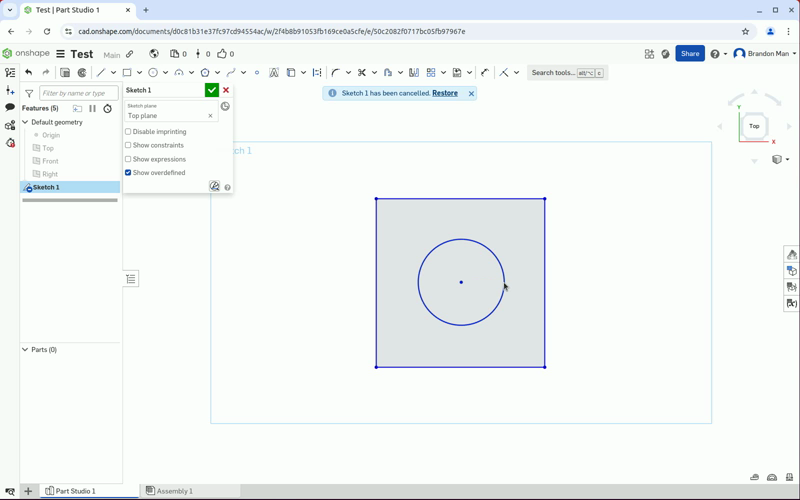
mouse_move(429, 222)
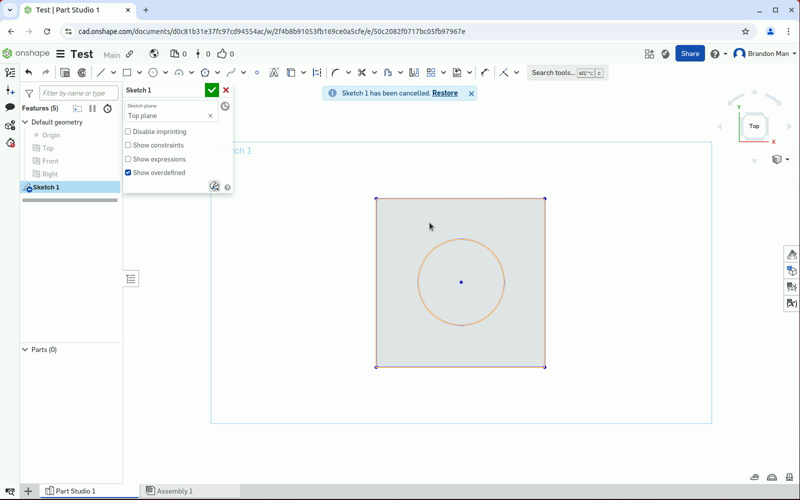
click(429, 222)
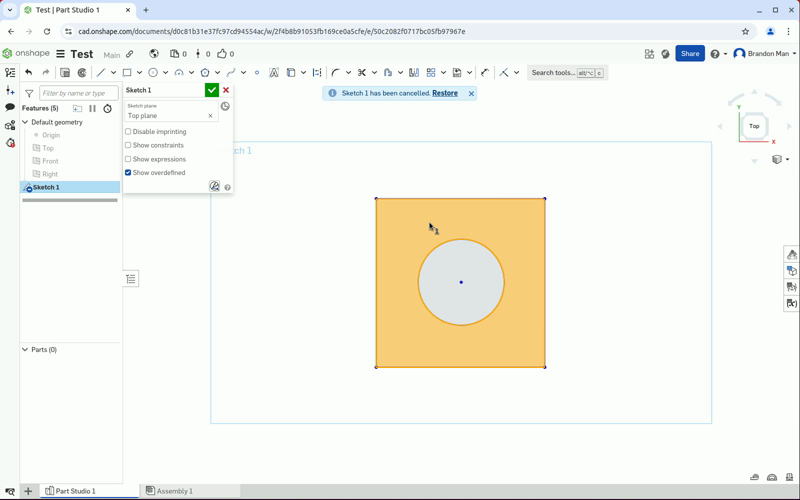
mouse_move(73, 352)
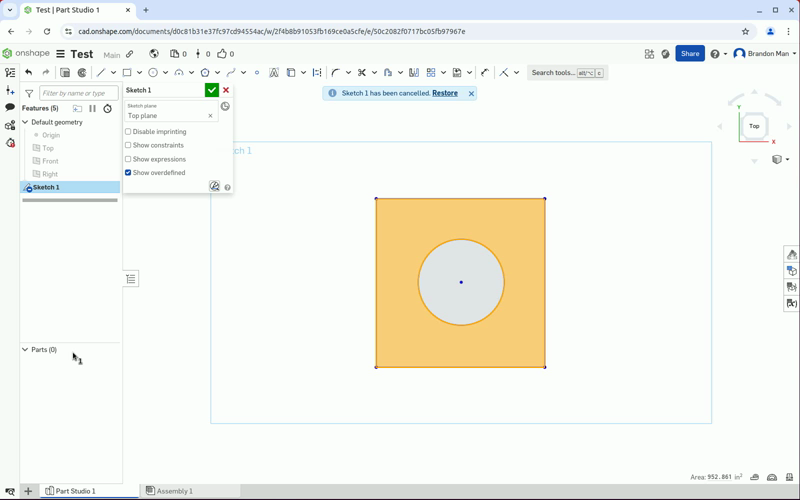
key(shift+y)
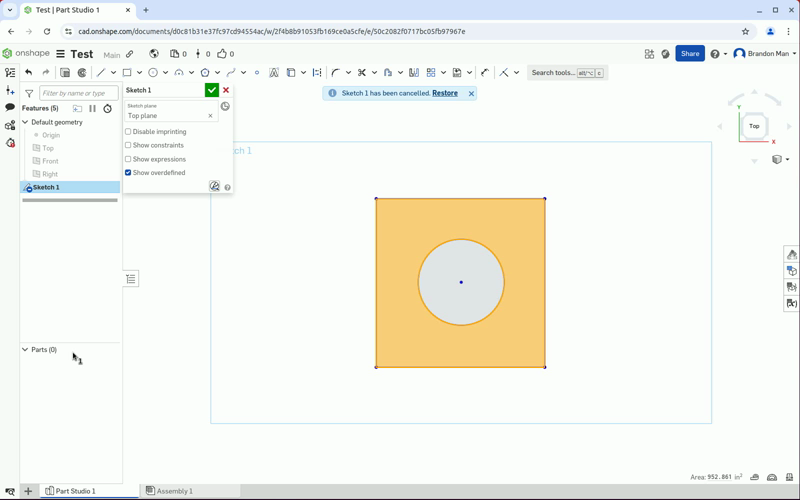
key(shift+e)
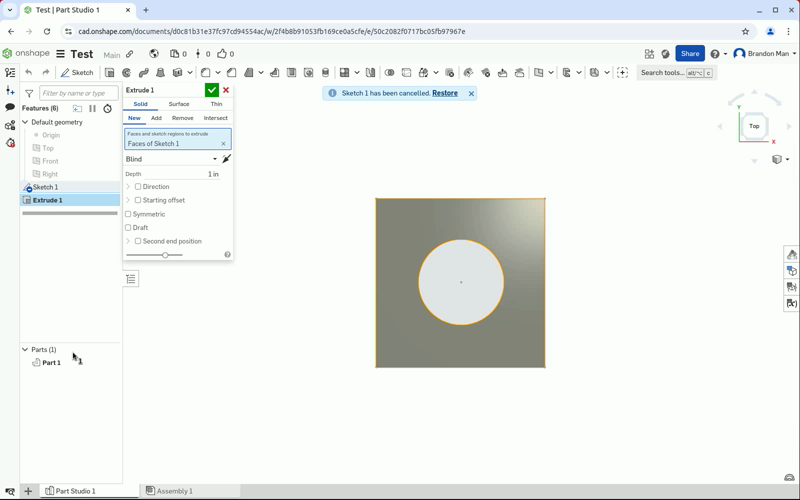
mouse_move(143, 106)
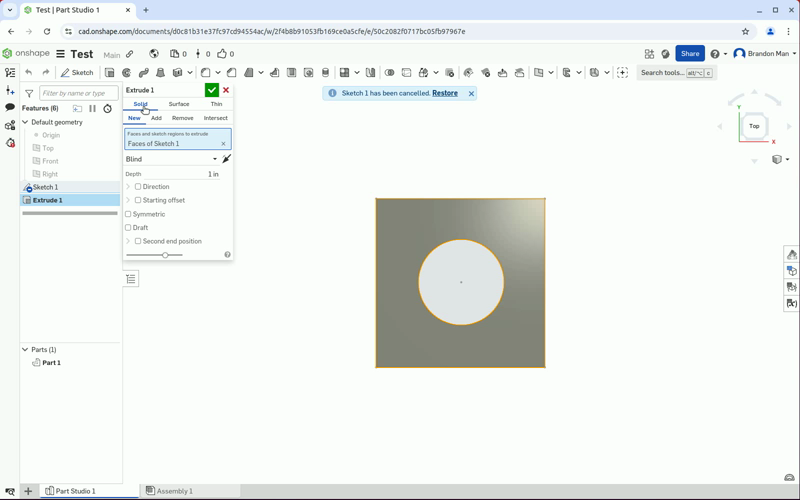
click(143, 106)
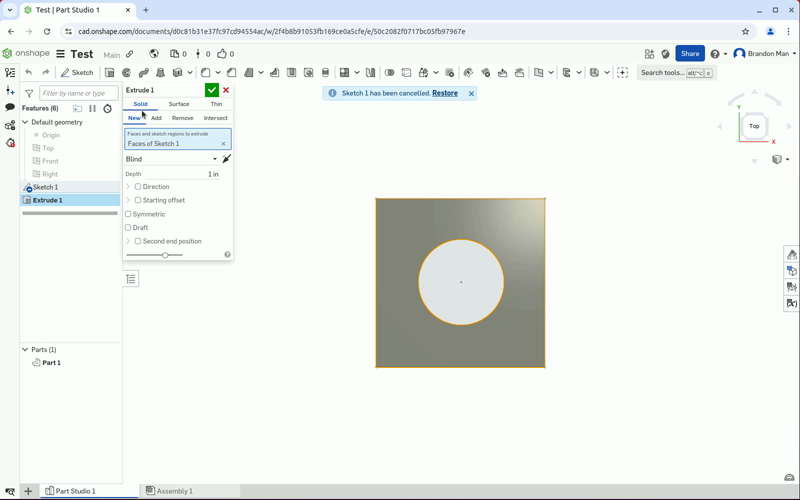
mouse_move(137, 120)
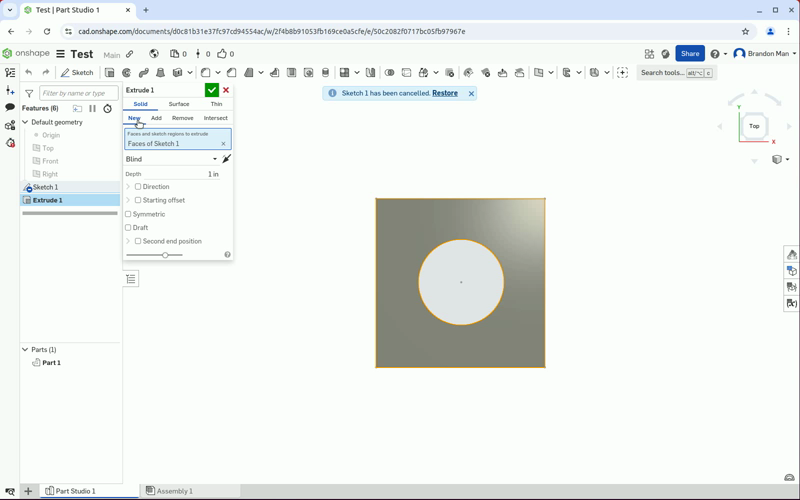
click(137, 120)
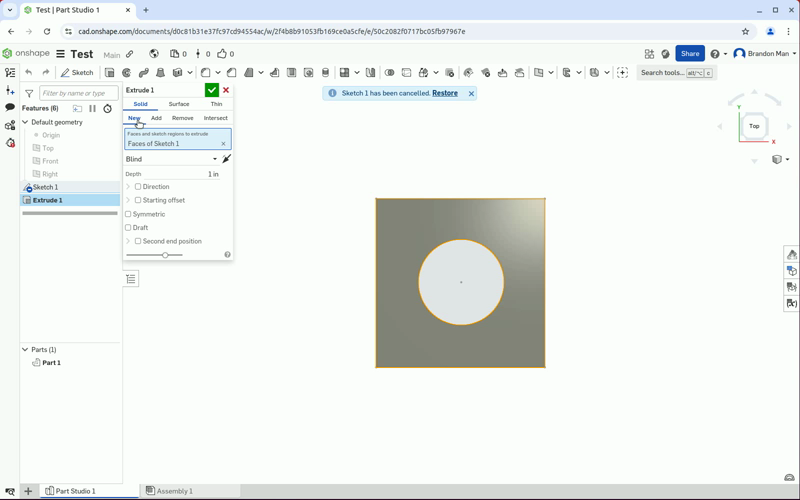
key(tab, 4)
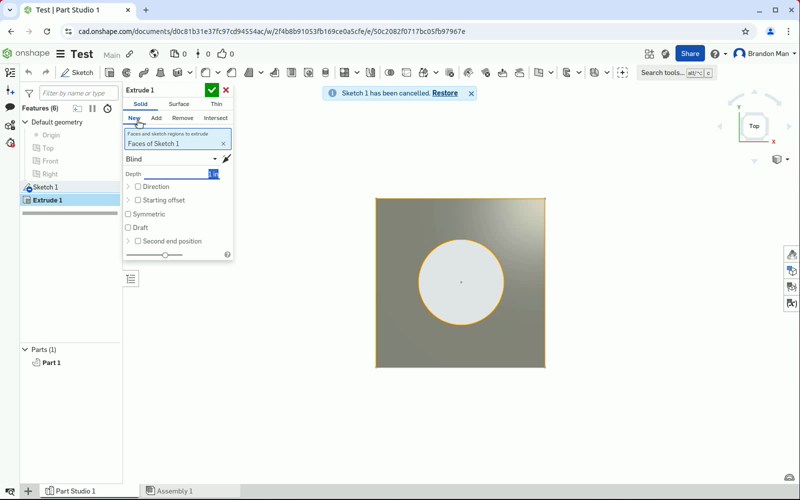
text(5.777)
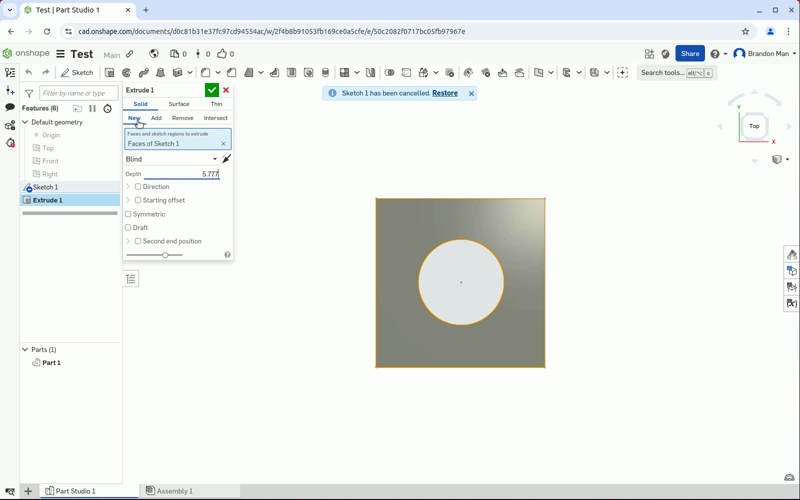
key(enter)
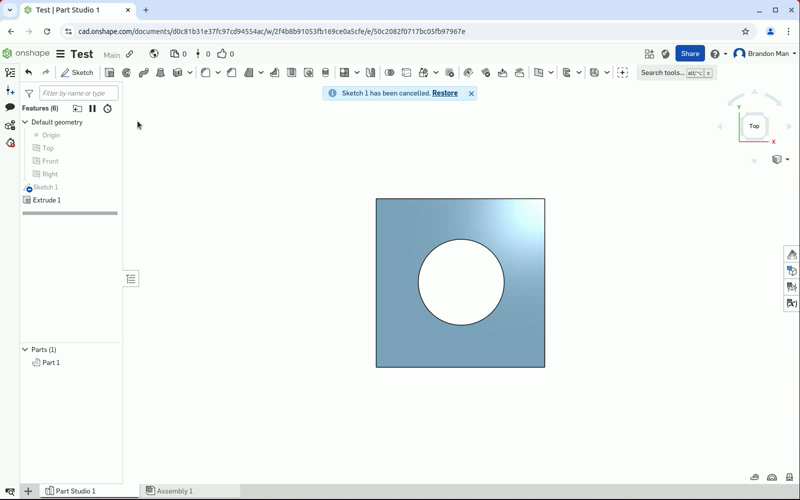
key(shift+h)
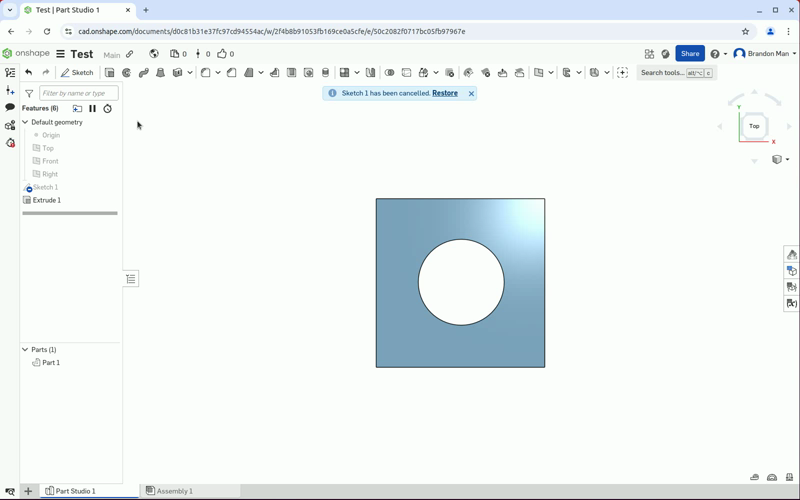
key(shift+h)
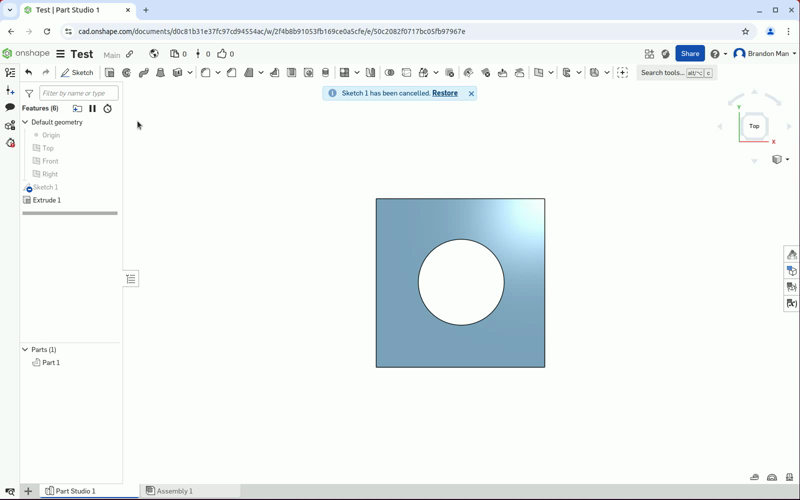
mouse_move(73, 189)
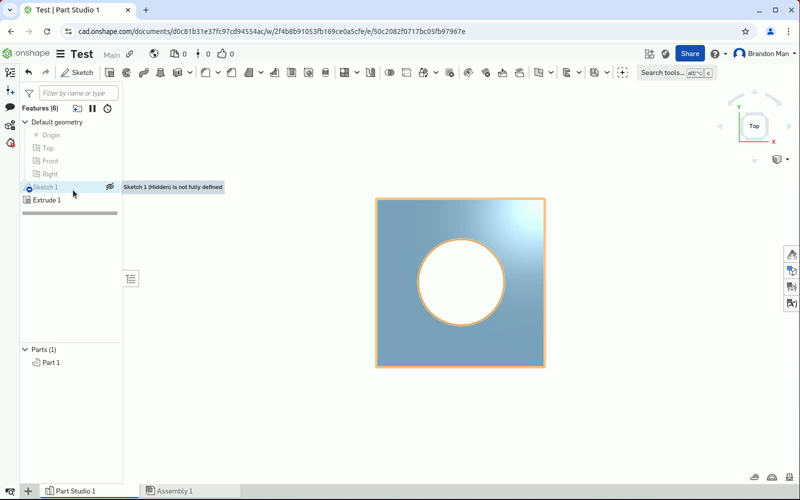
click(73, 189)
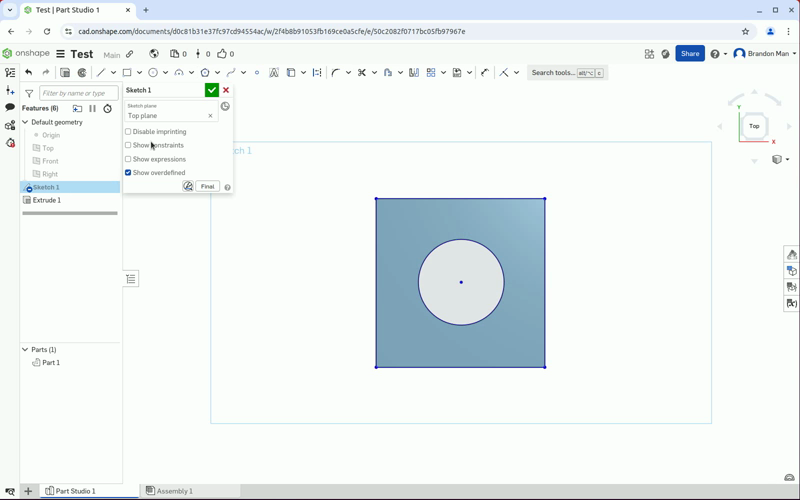
mouse_move(229, 92)
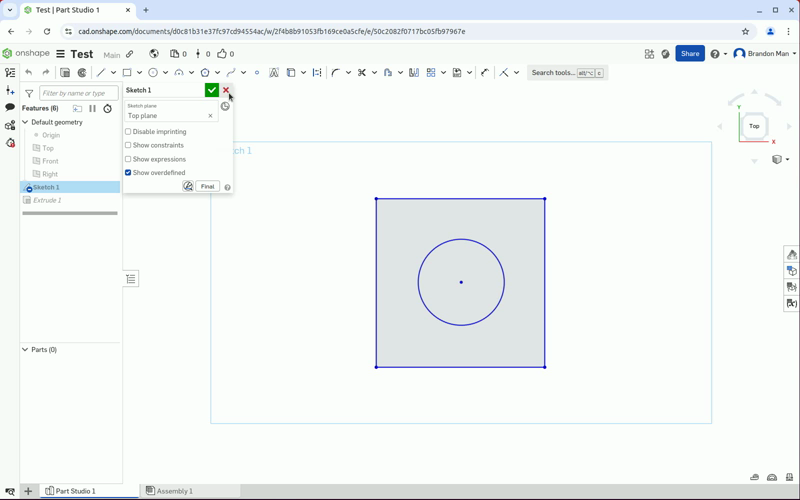
click(229, 92)
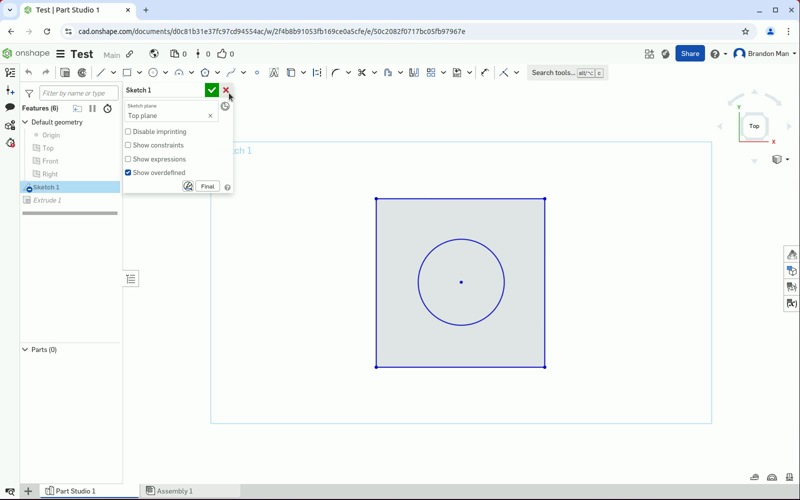
key(shift+s)
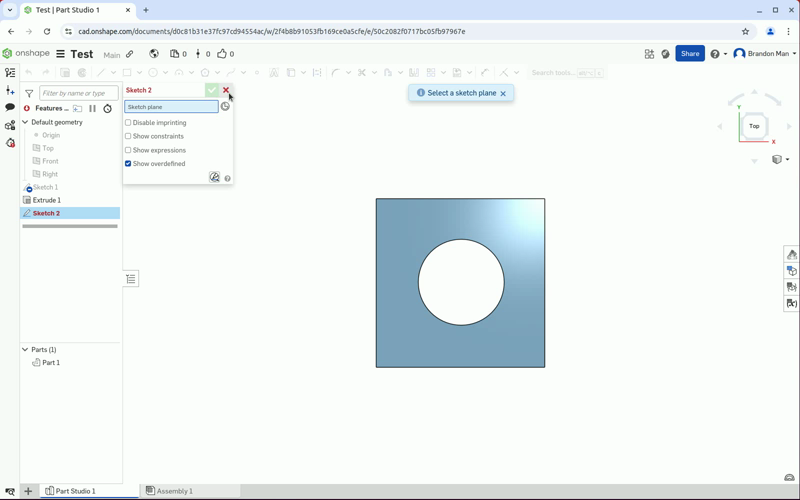
mouse_move(73, 150)
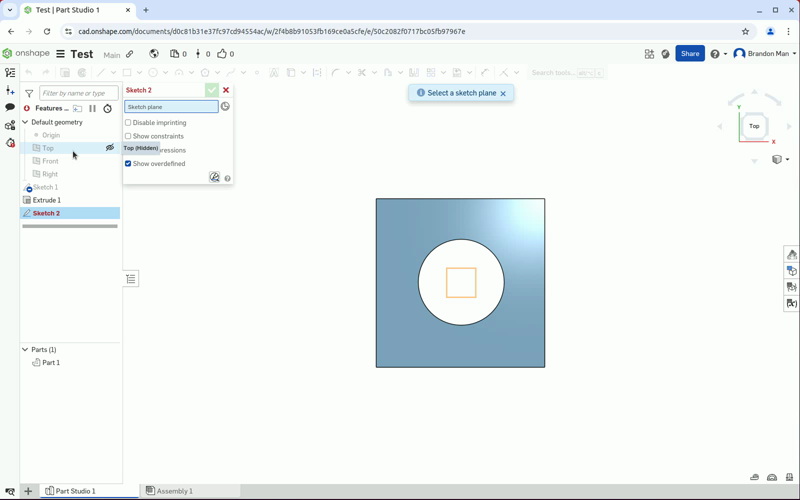
click(73, 150)
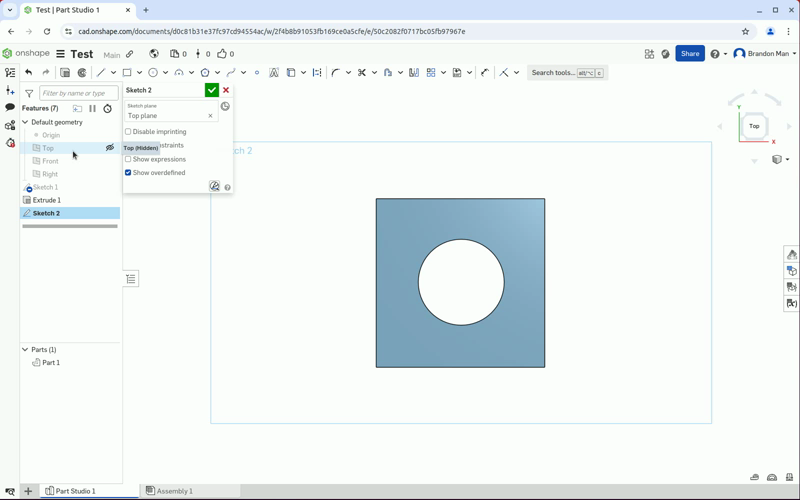
mouse_move(73, 352)
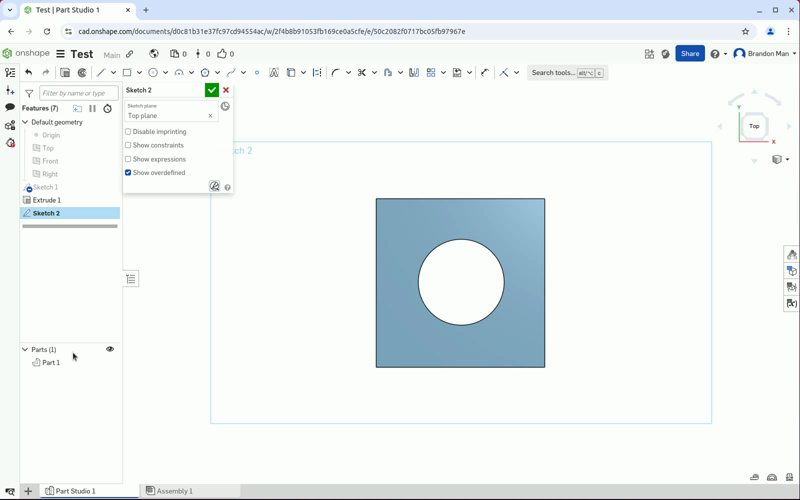
key(y)
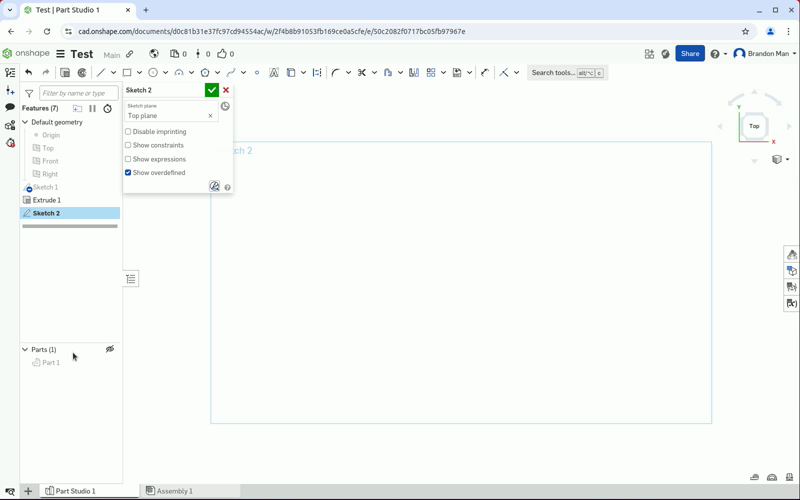
key(l)
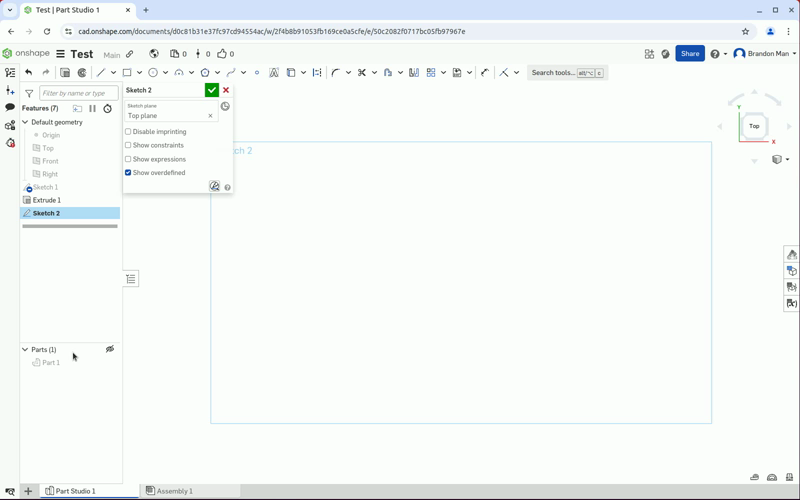
key_down(shift)
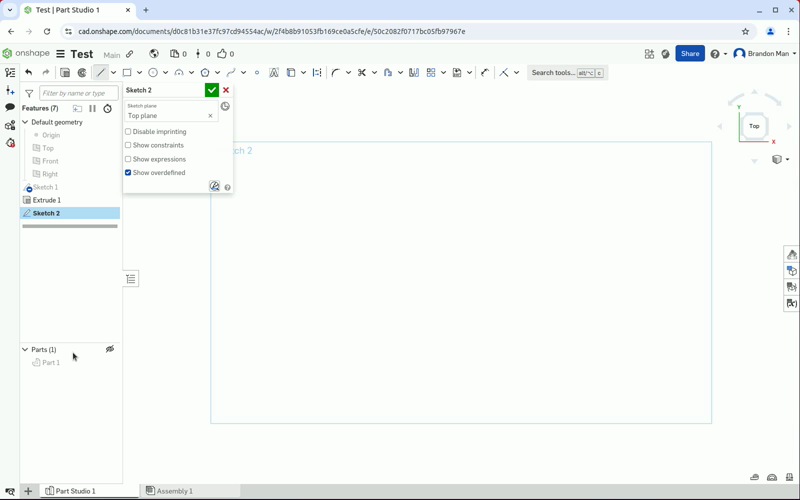
mouse_move(348, 395)
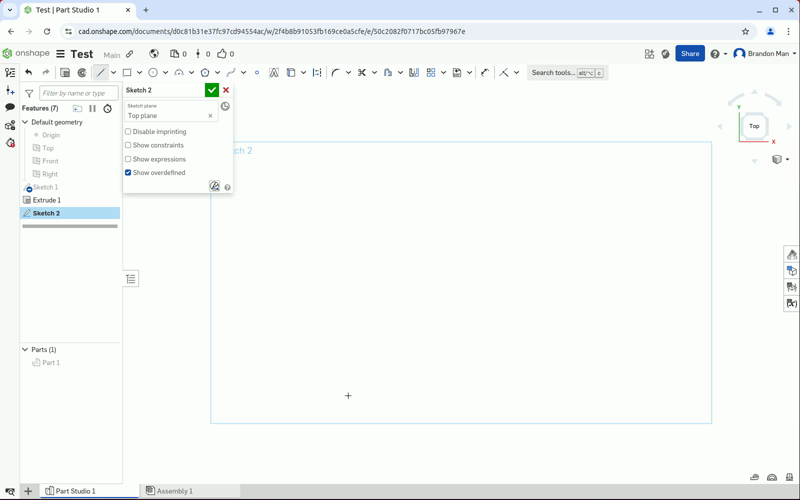
click(348, 395)
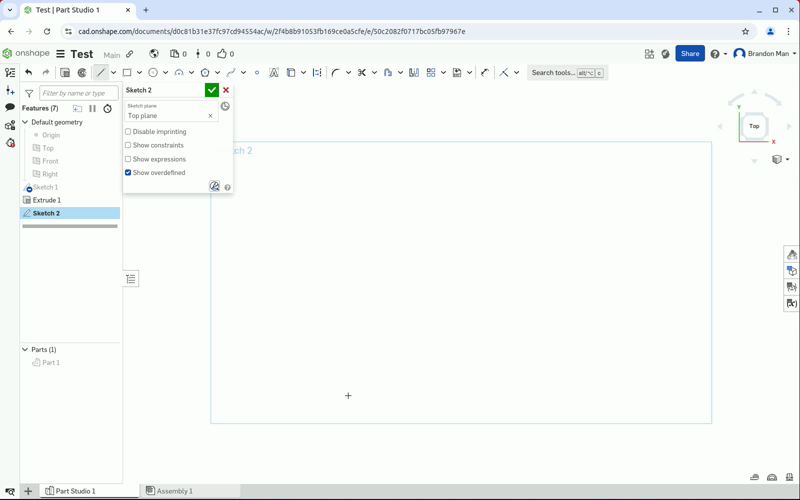
key_up(shift)
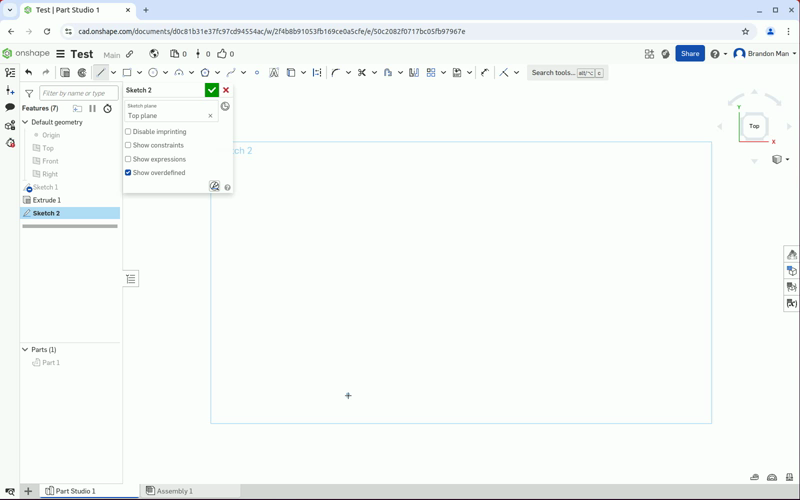
key_down(shift)
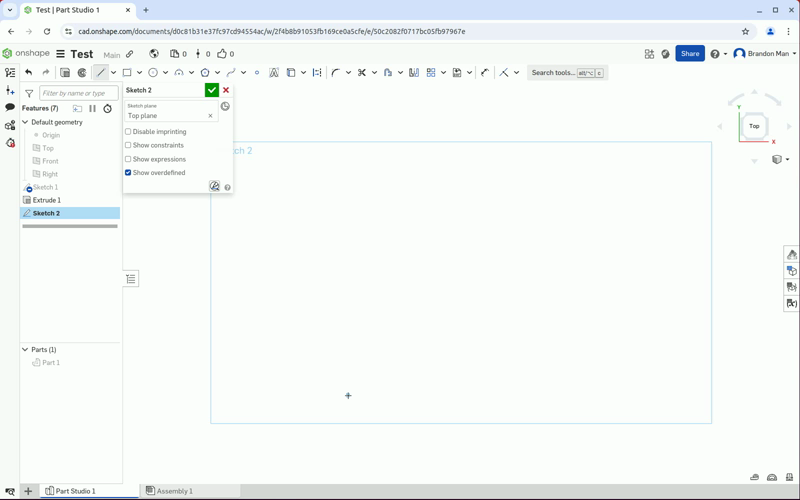
mouse_move(570, 395)
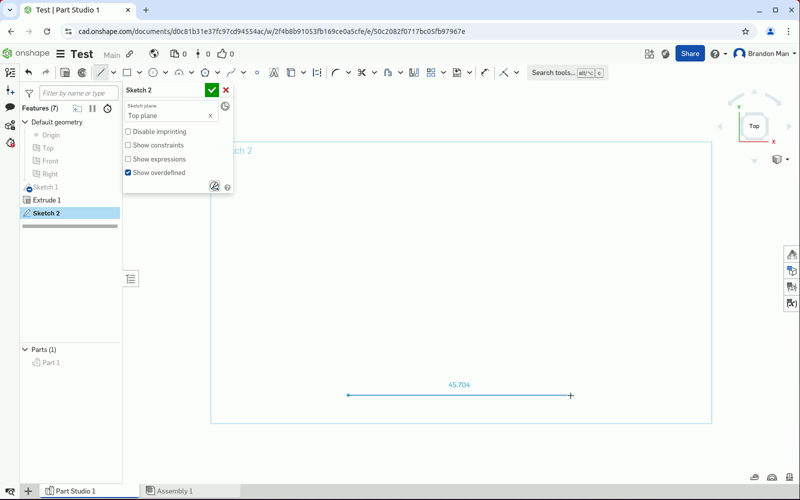
click(570, 395)
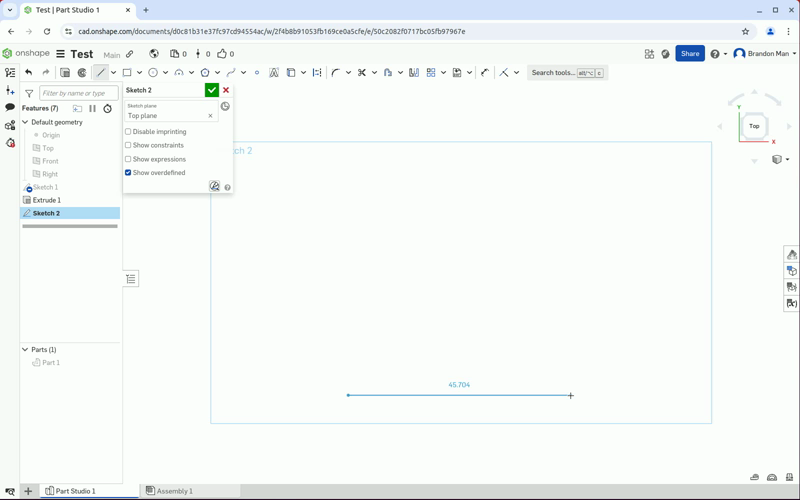
key_up(shift)
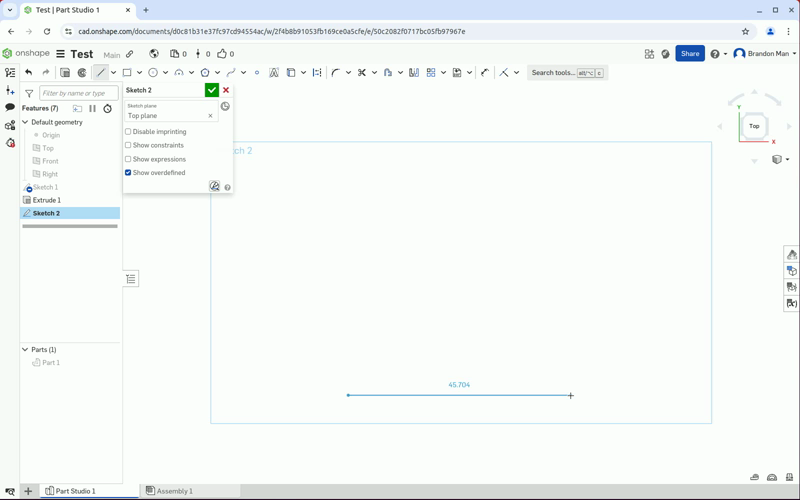
key_down(shift)
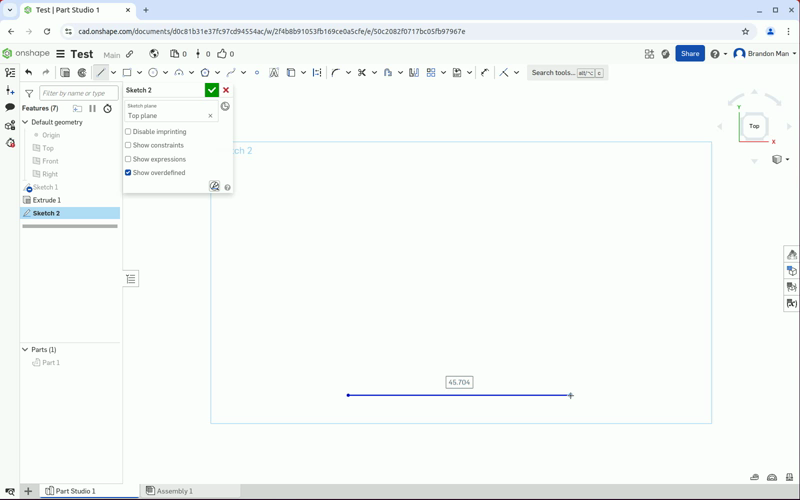
mouse_move(570, 172)
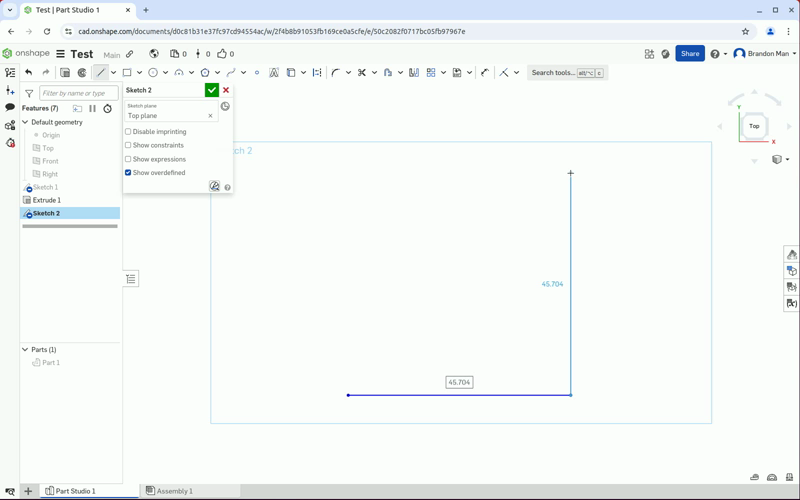
click(570, 172)
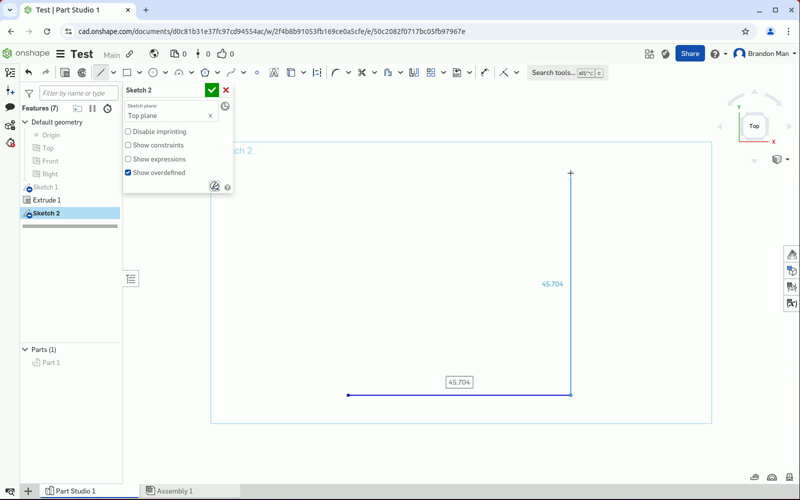
key_up(shift)
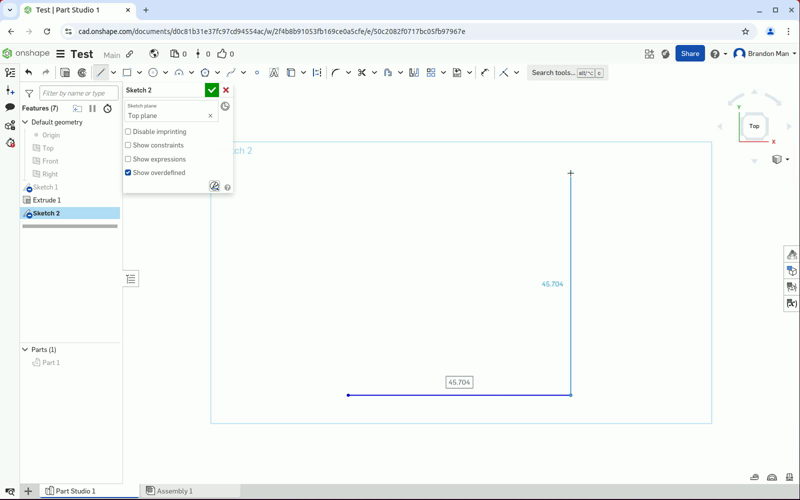
key_down(shift)
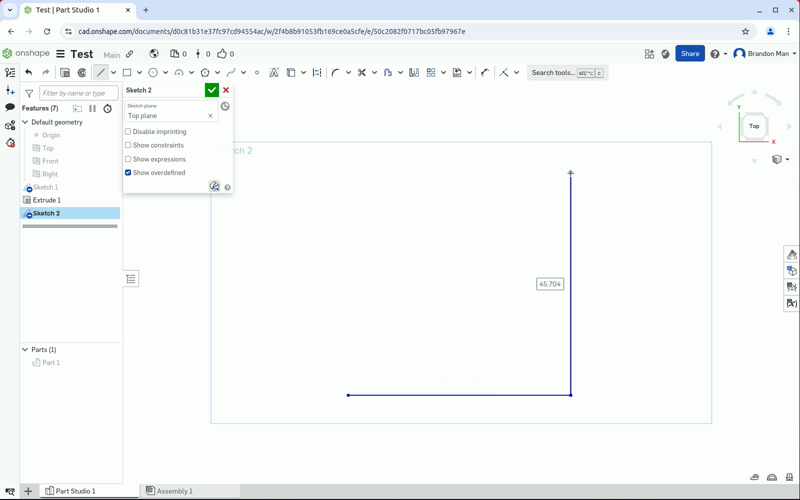
mouse_move(348, 172)
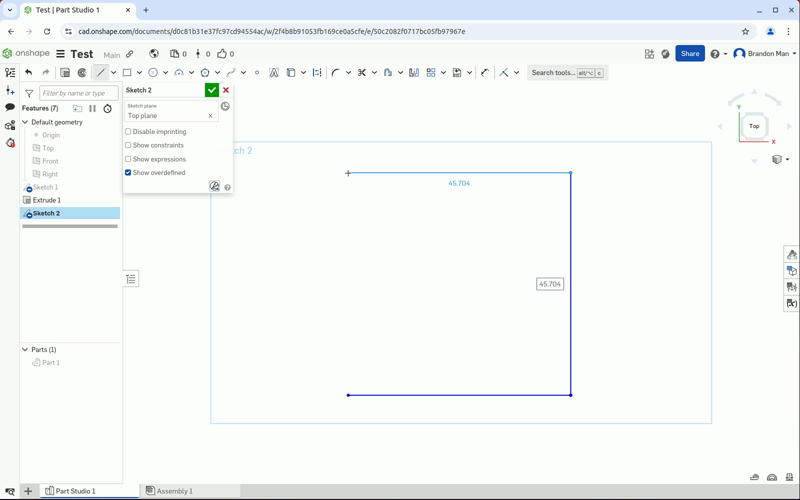
click(348, 172)
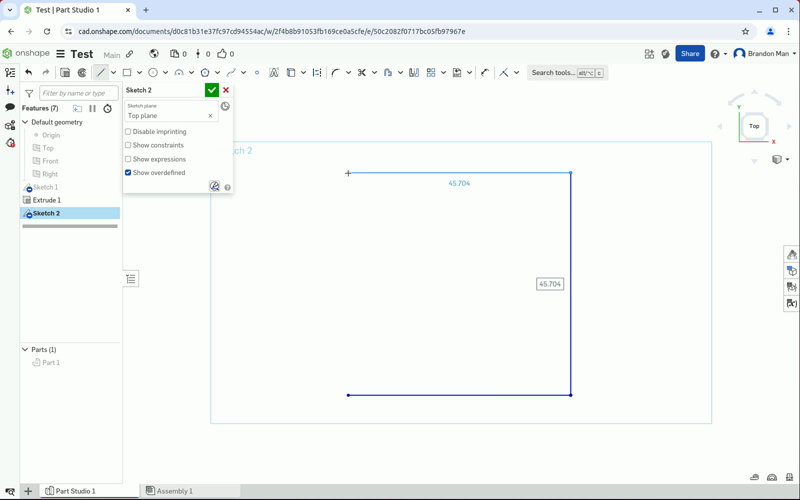
key_up(shift)
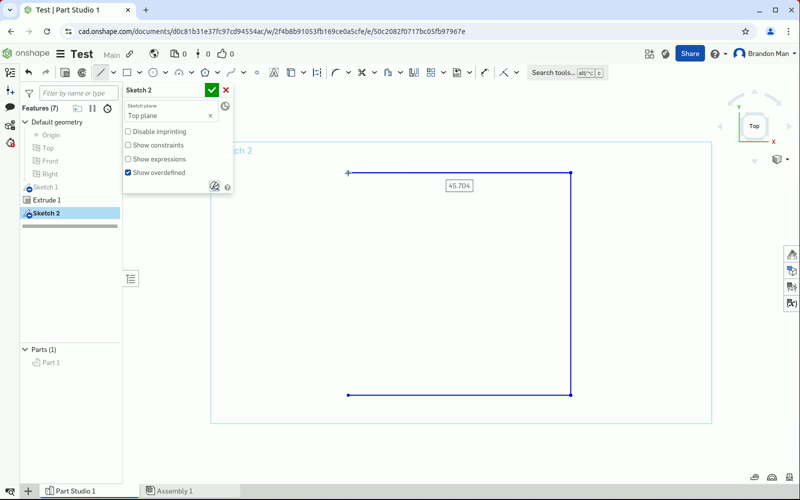
key_down(shift)
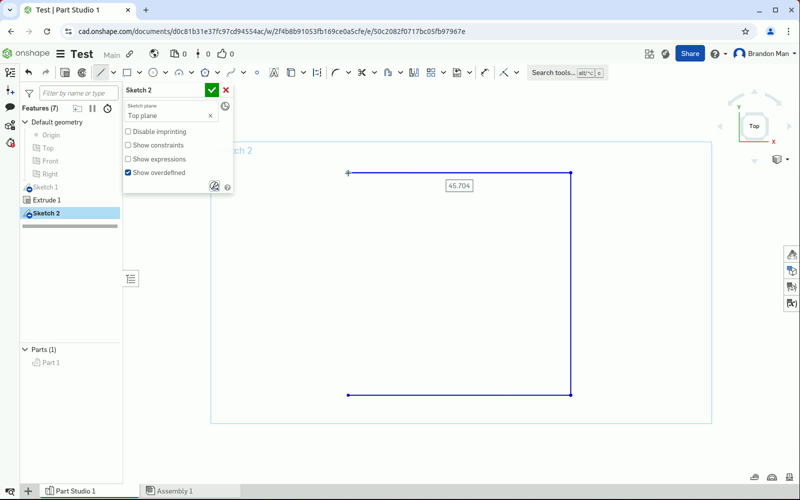
mouse_move(348, 395)
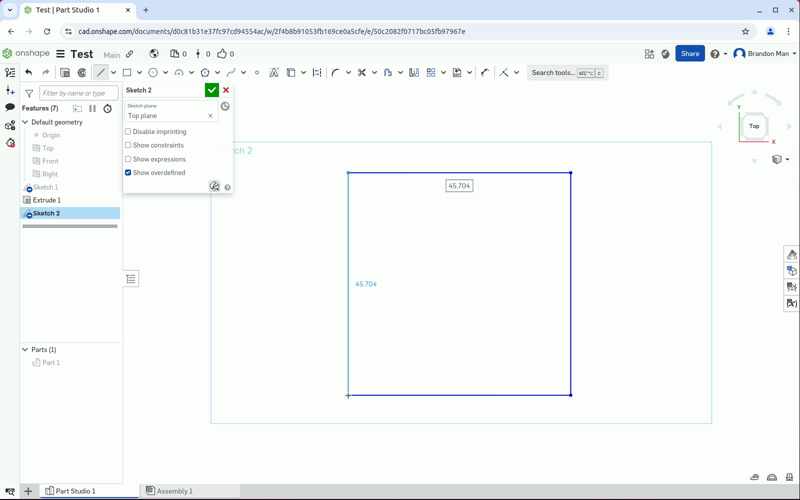
key_up(shift)
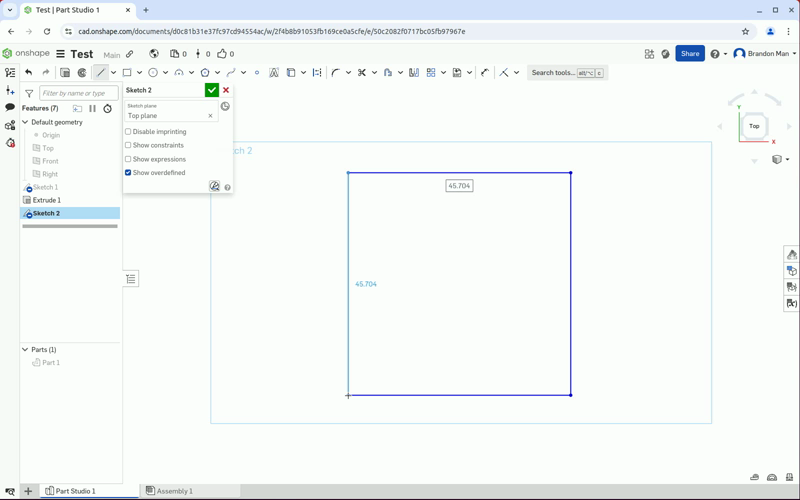
click(348, 395)
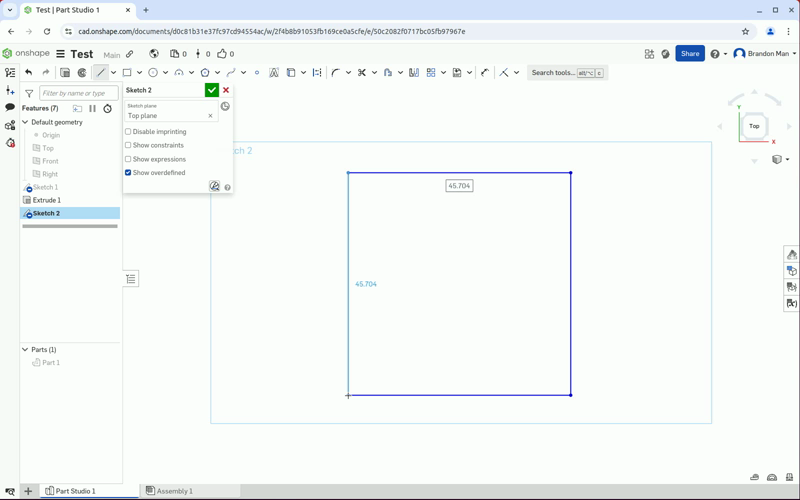
key(esc)
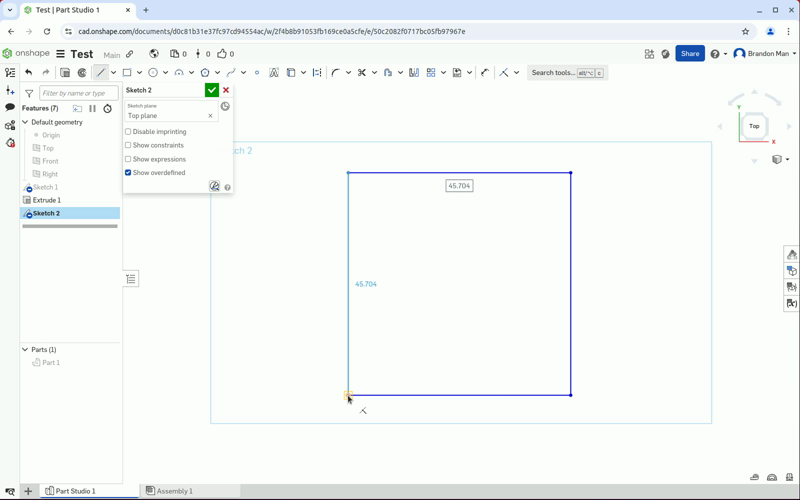
key(l)
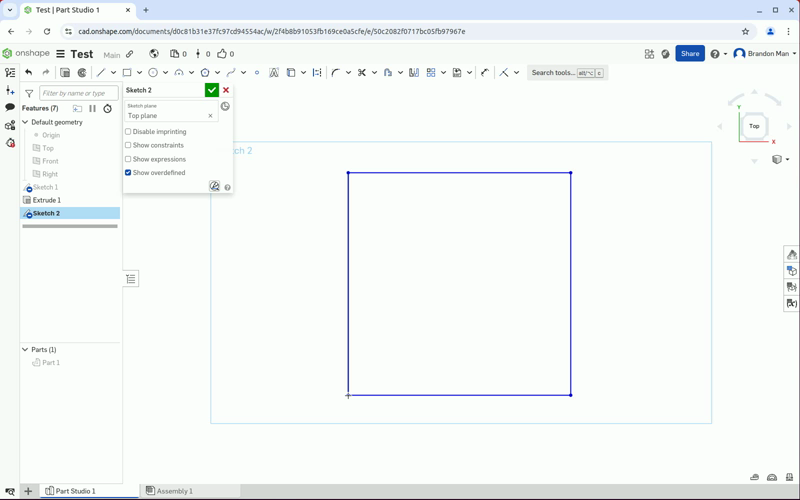
key_down(shift)
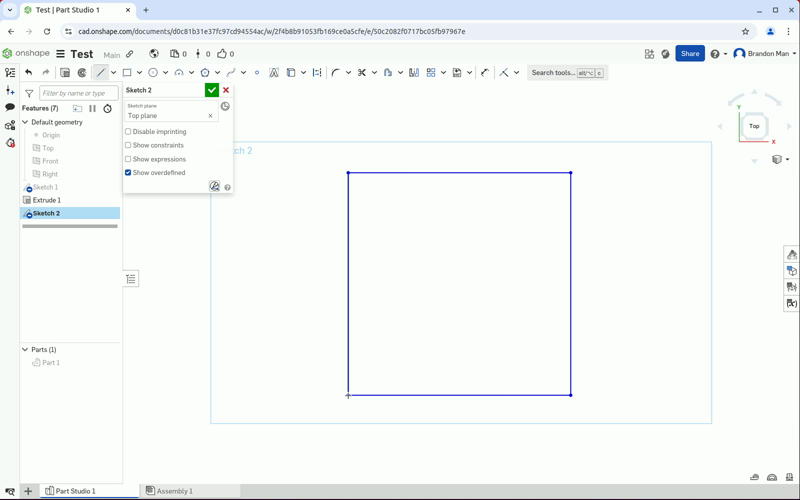
mouse_move(376, 367)
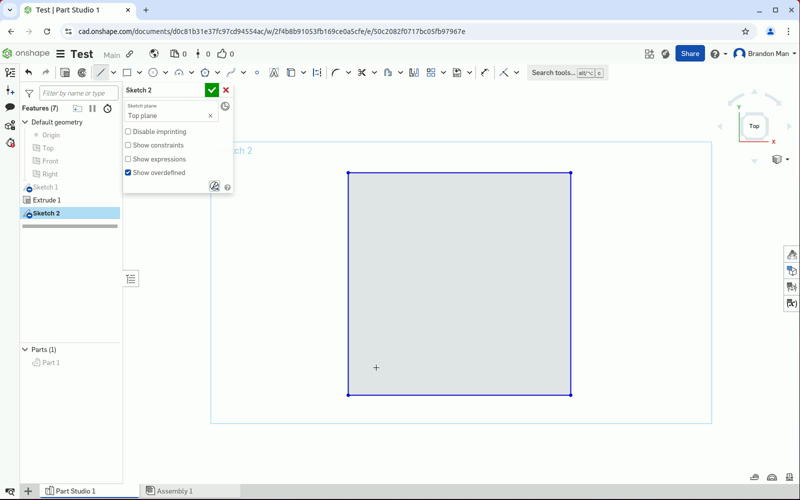
click(376, 367)
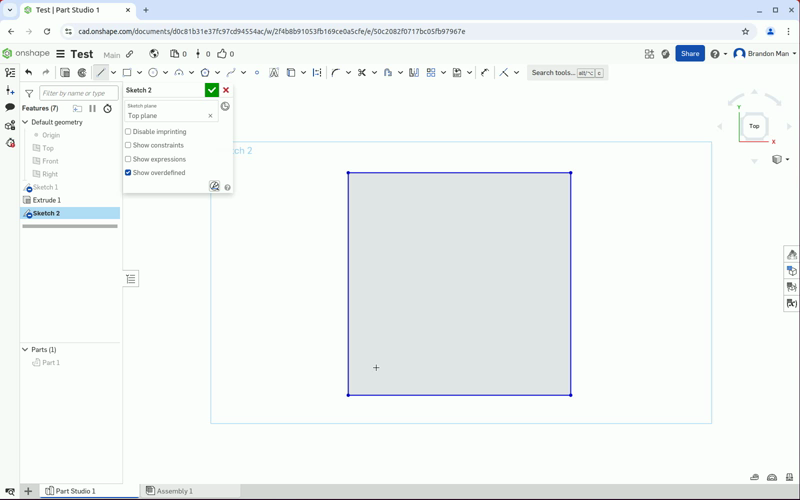
key_up(shift)
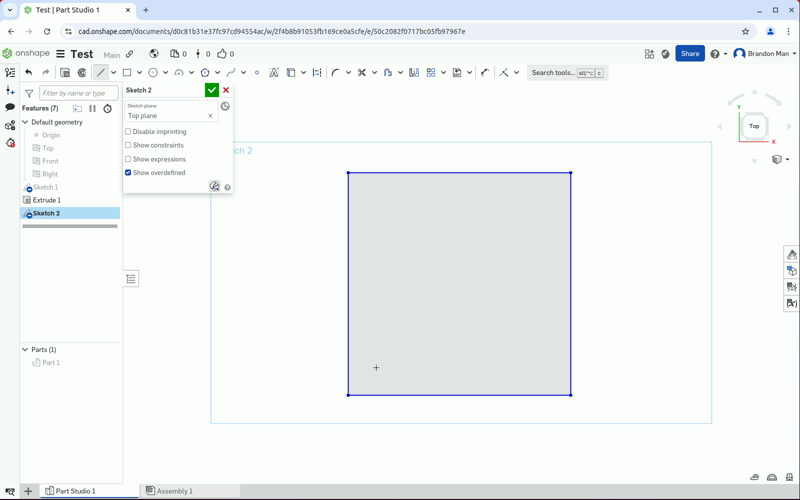
key_down(shift)
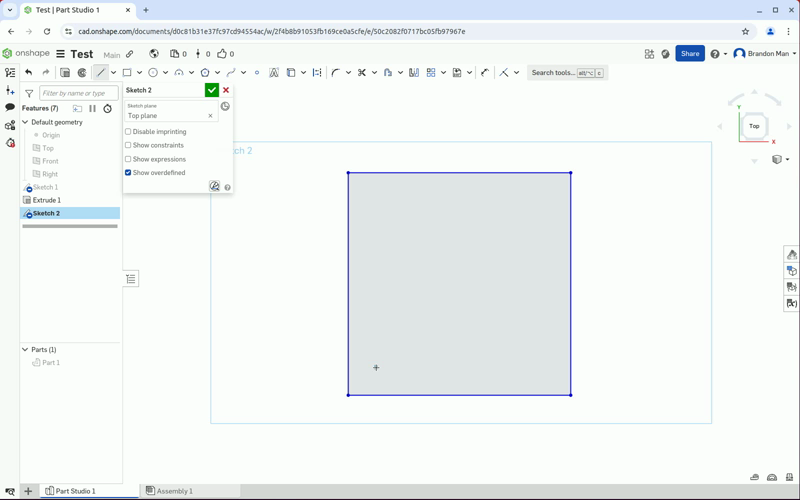
mouse_move(542, 367)
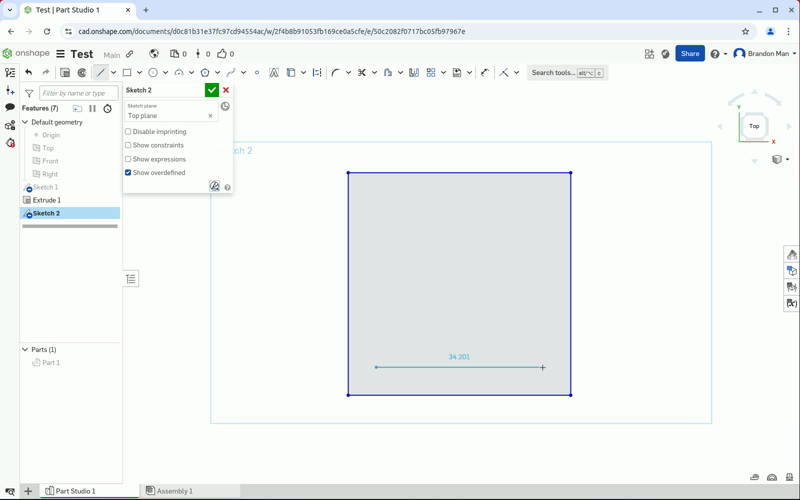
click(542, 367)
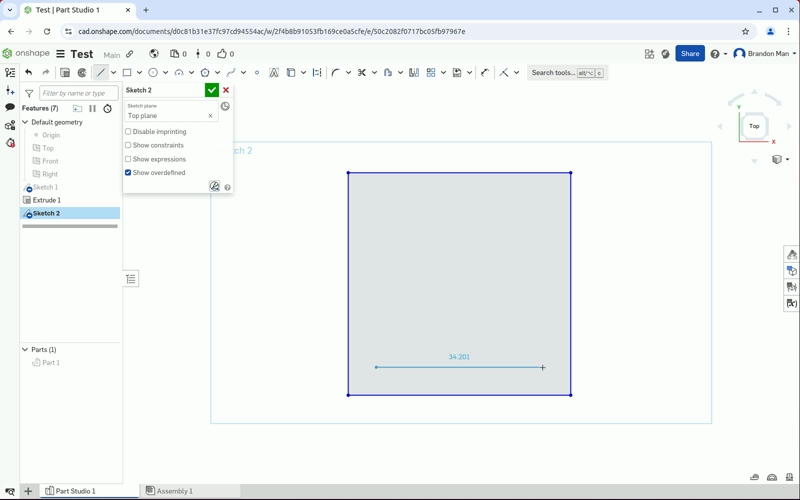
key_up(shift)
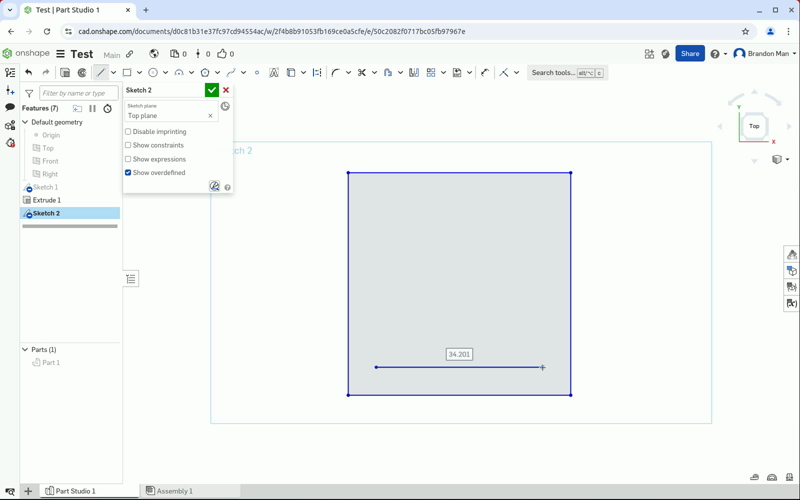
key_down(shift)
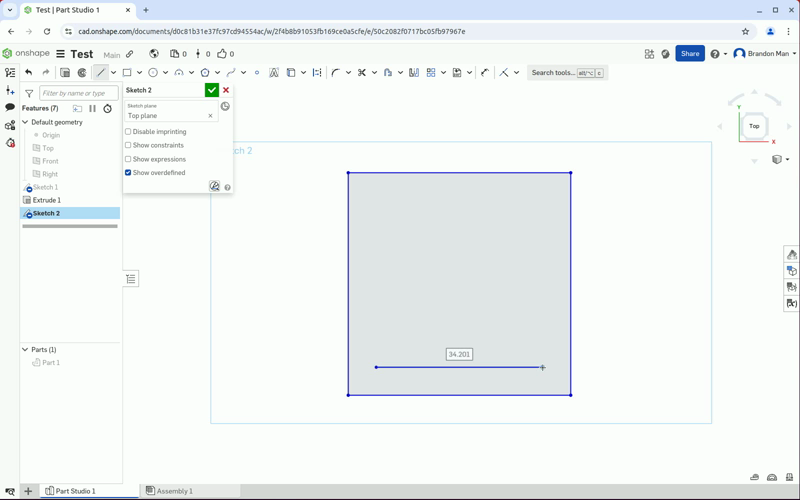
mouse_move(542, 201)
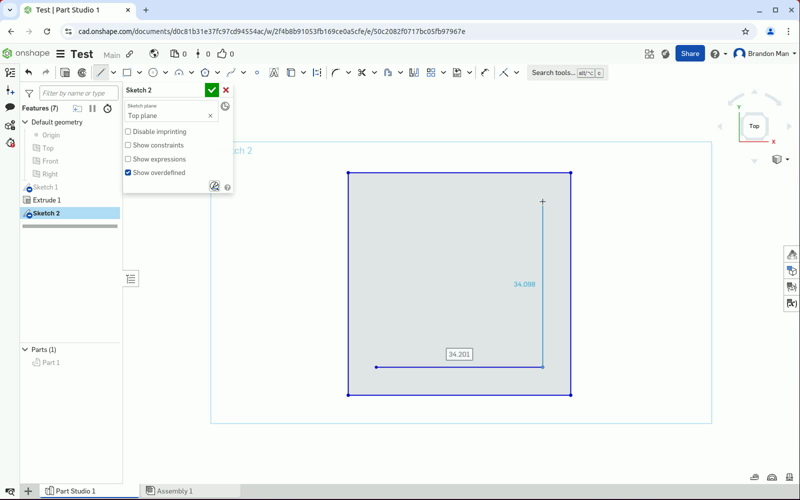
click(542, 201)
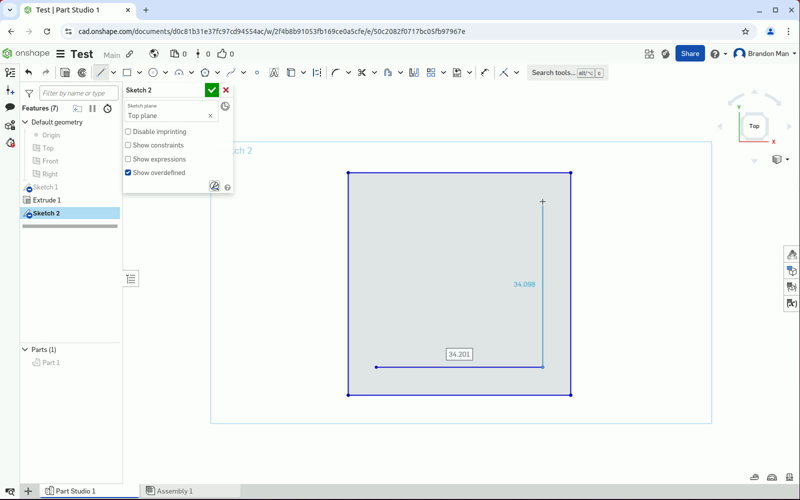
key_up(shift)
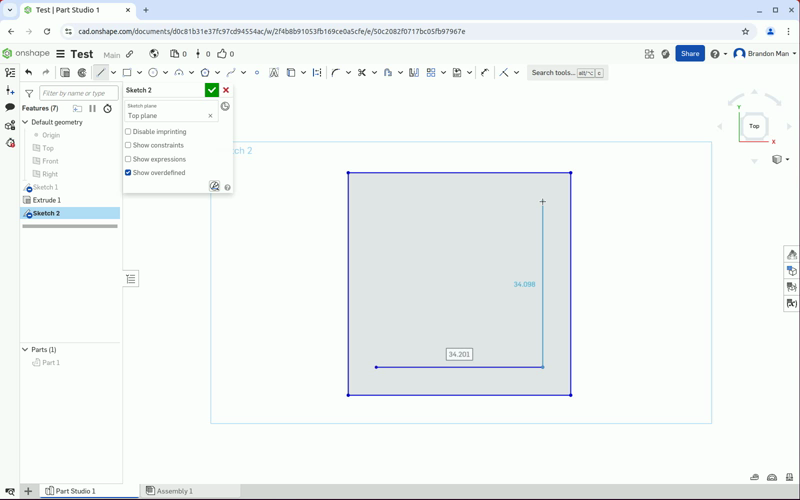
key_down(shift)
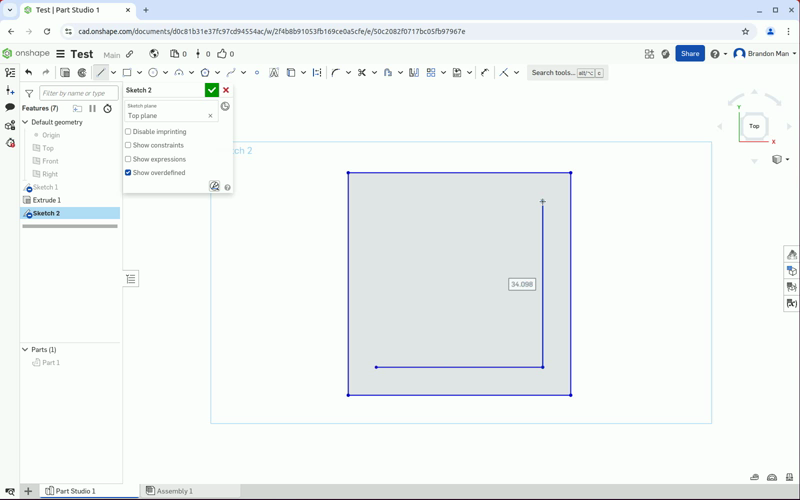
mouse_move(376, 201)
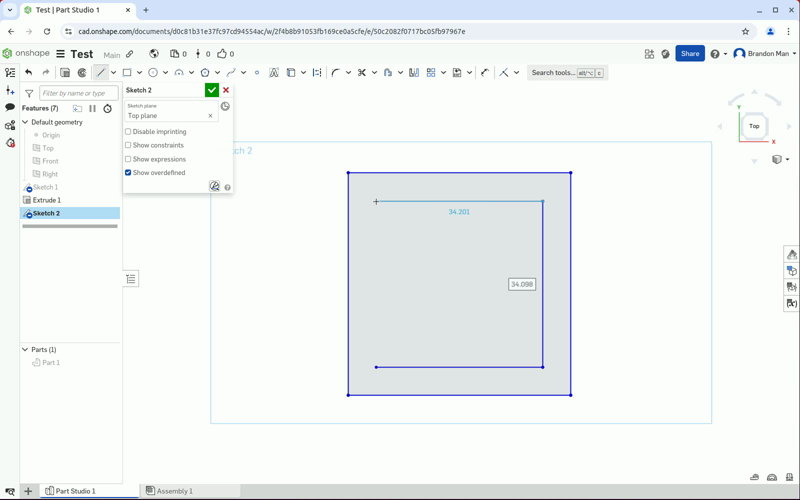
click(376, 201)
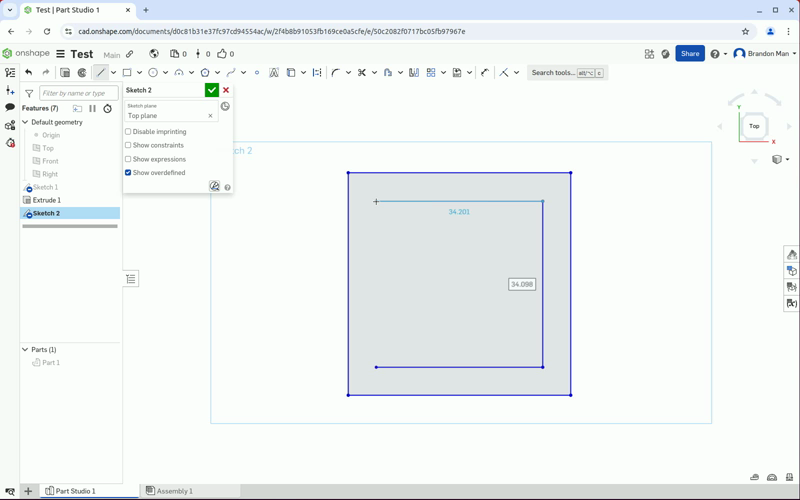
key_up(shift)
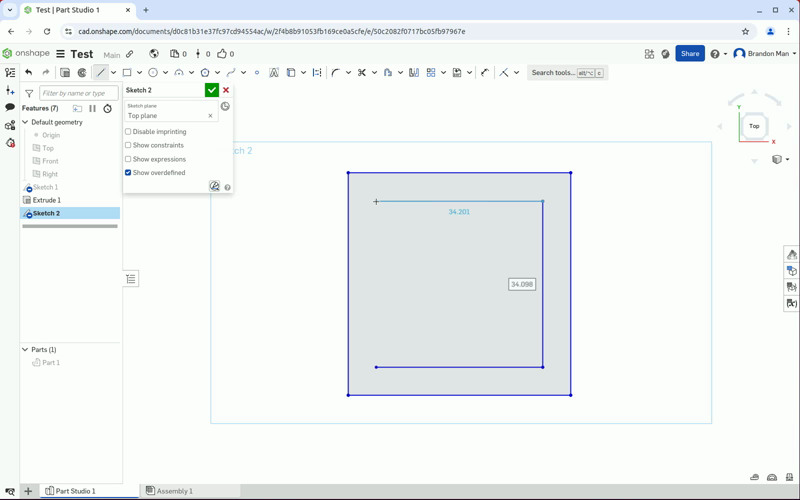
key_down(shift)
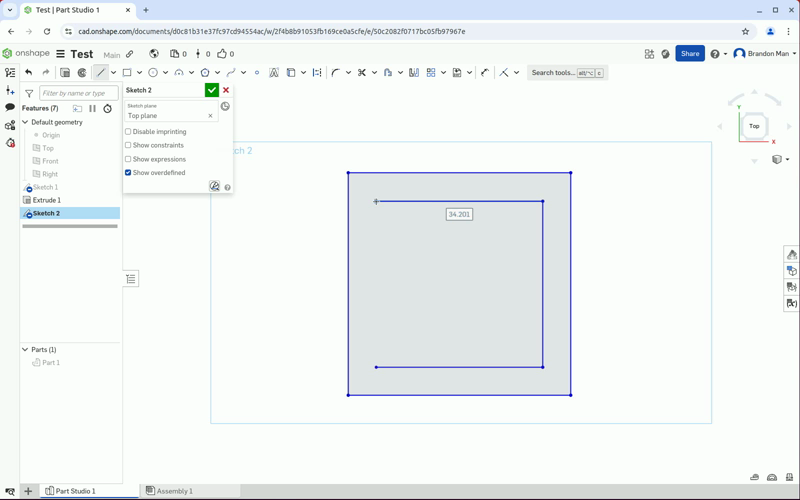
mouse_move(376, 367)
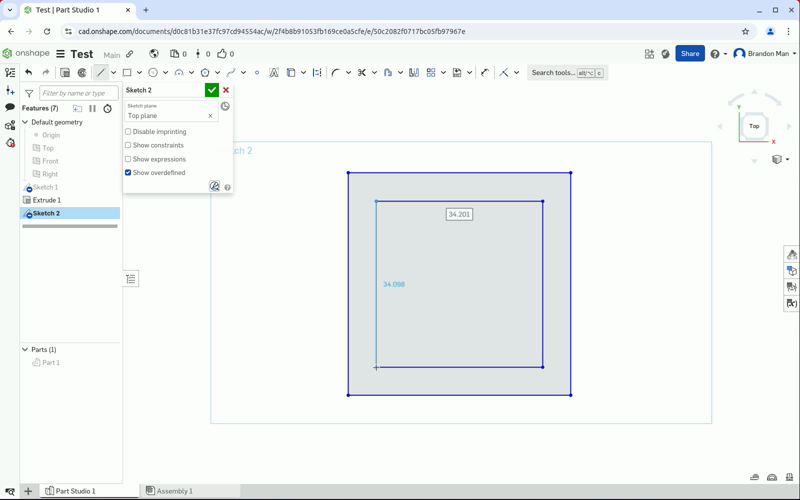
key_up(shift)
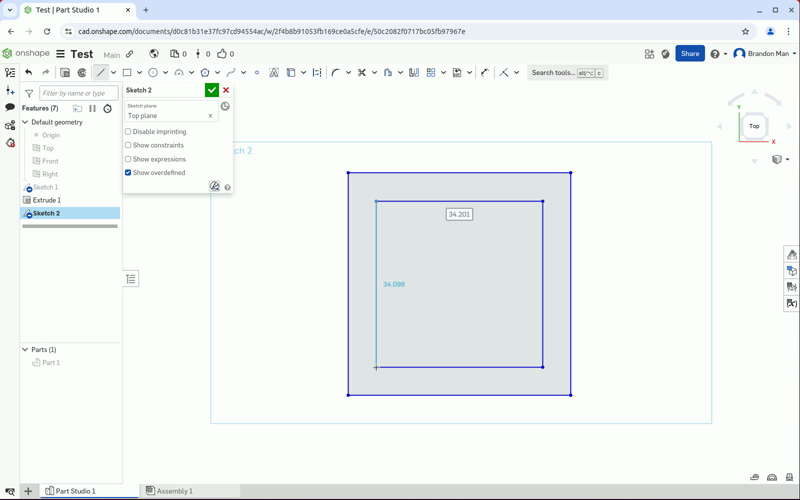
click(376, 367)
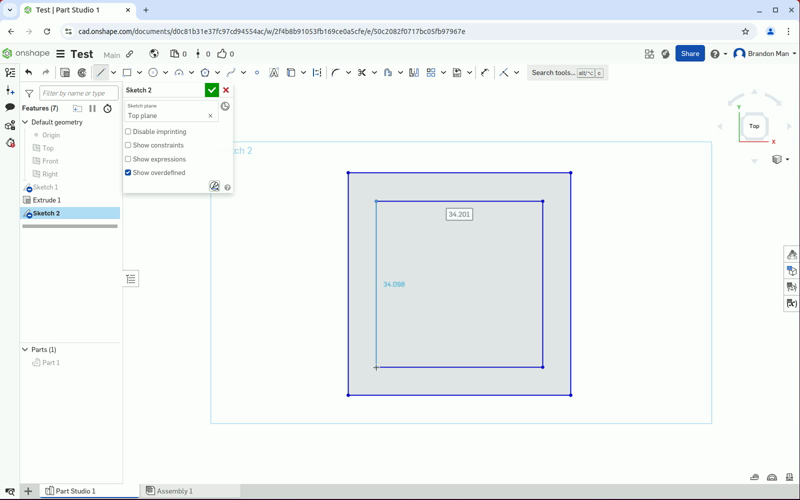
key(esc)
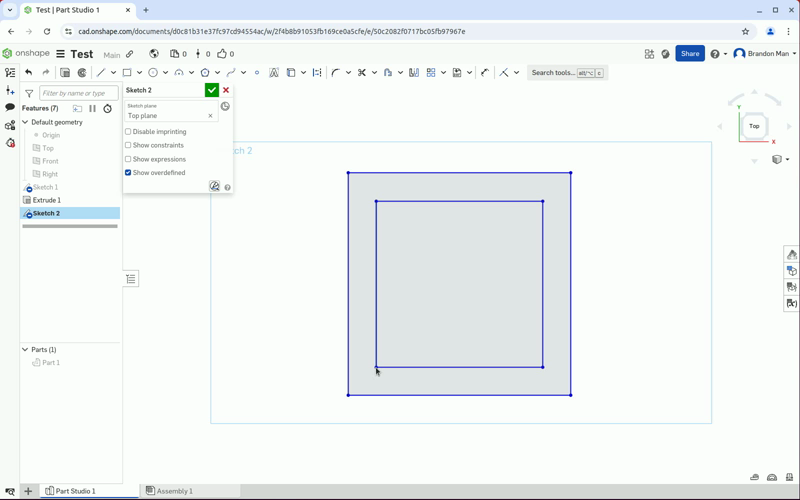
mouse_move(364, 190)
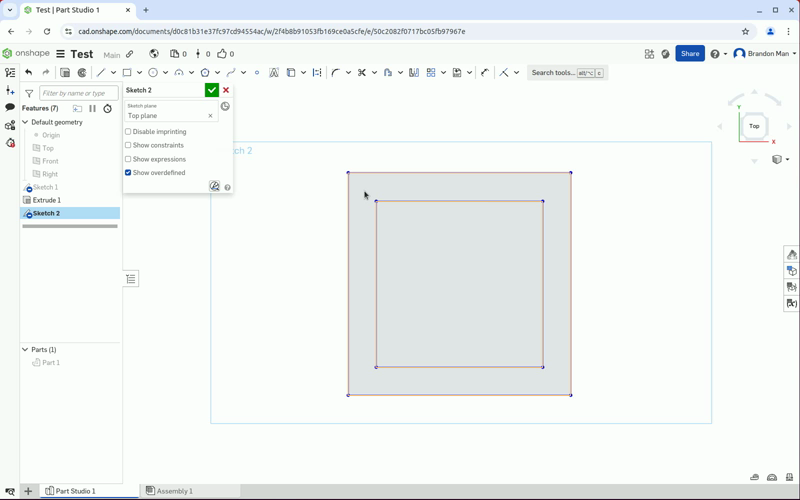
click(364, 190)
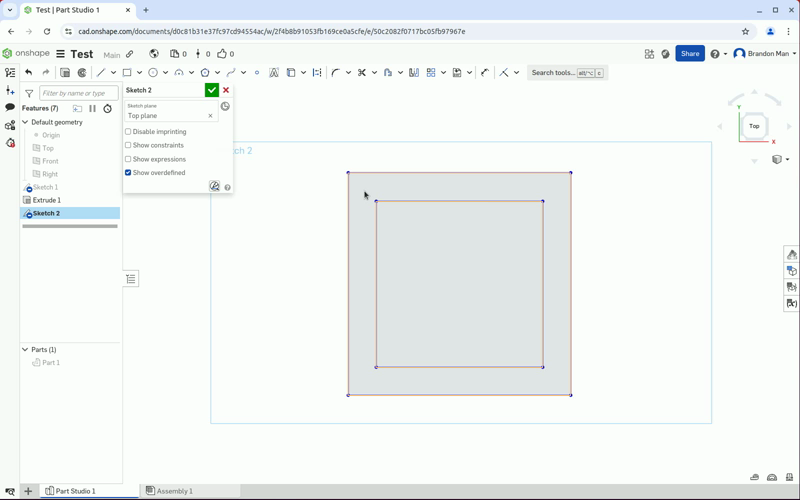
mouse_move(73, 352)
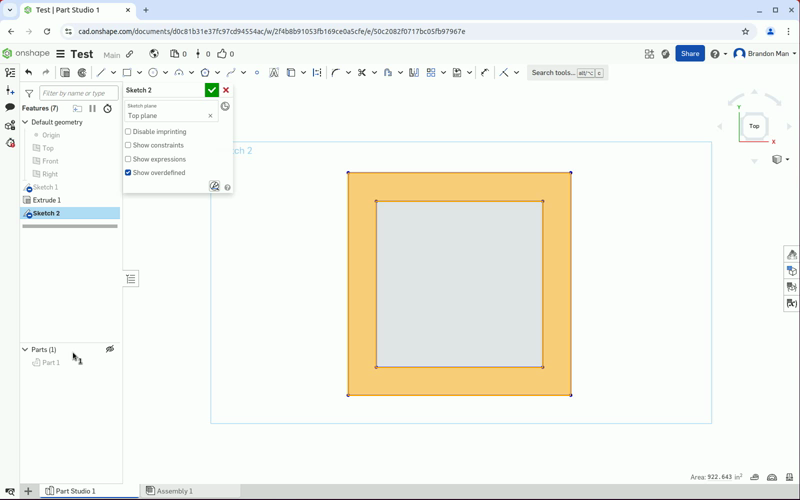
key(shift+y)
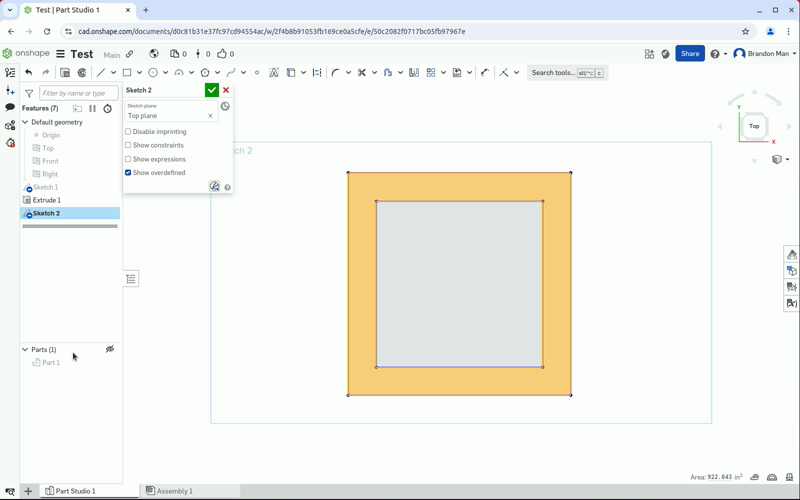
key(shift+e)
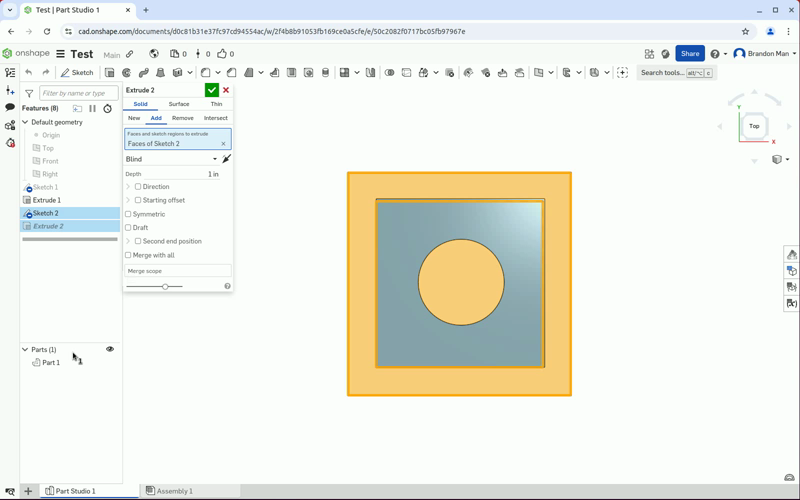
mouse_move(143, 106)
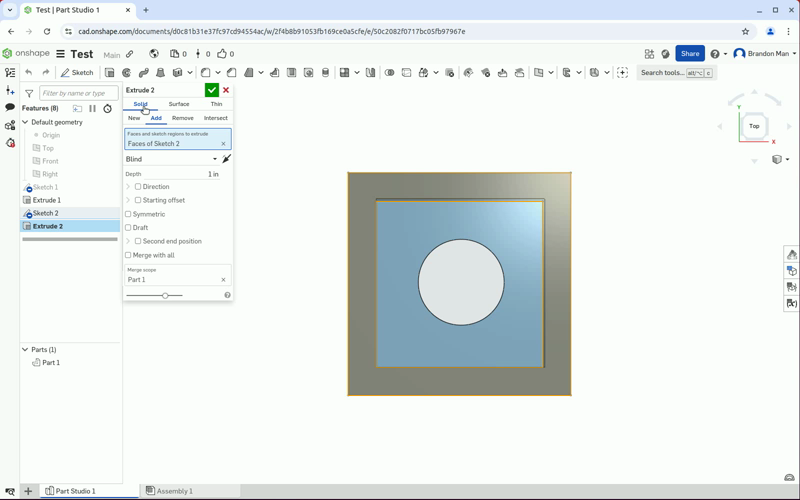
click(143, 106)
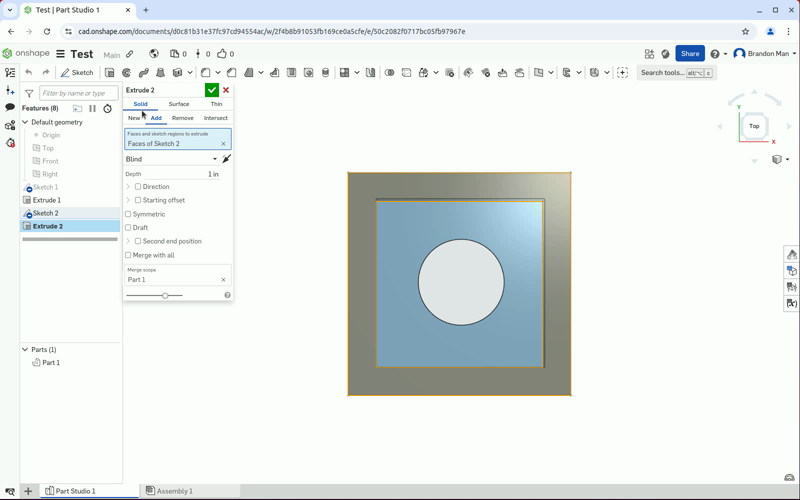
mouse_move(137, 120)
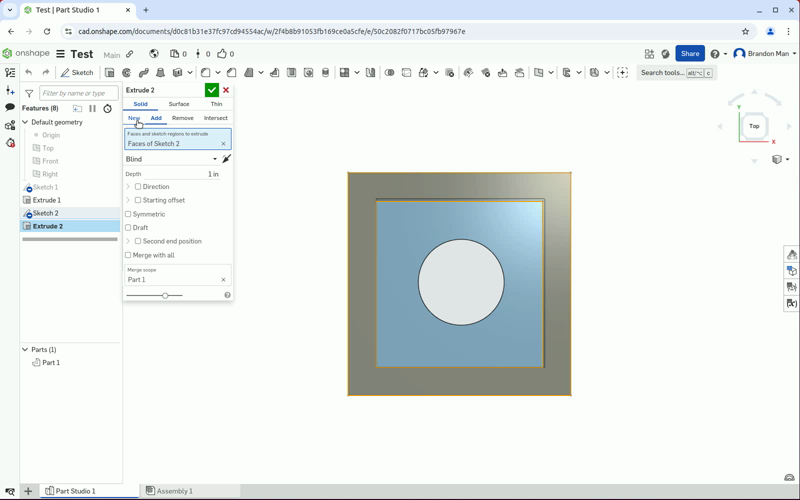
click(137, 120)
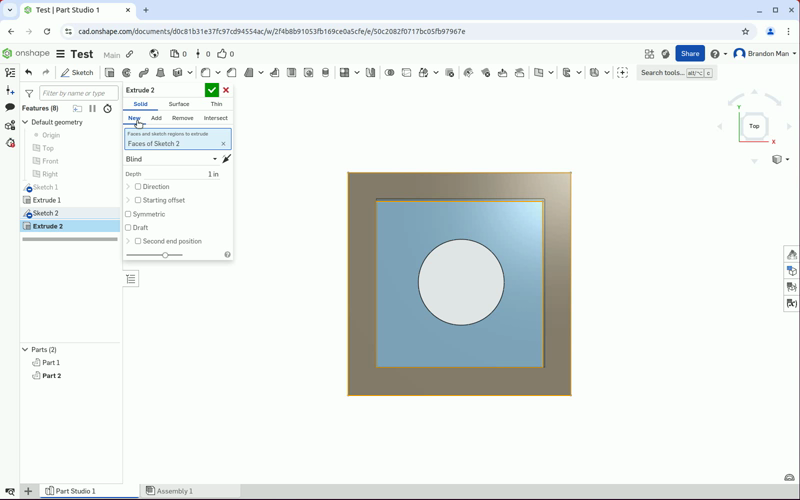
key(tab, 4)
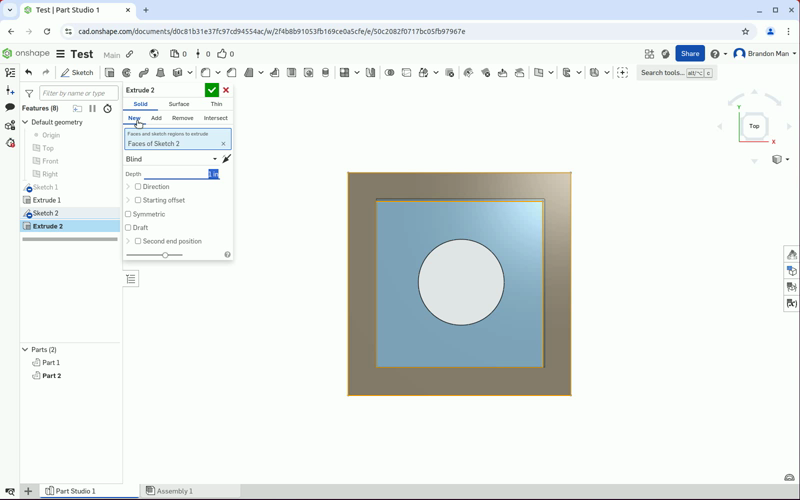
text(11.554)
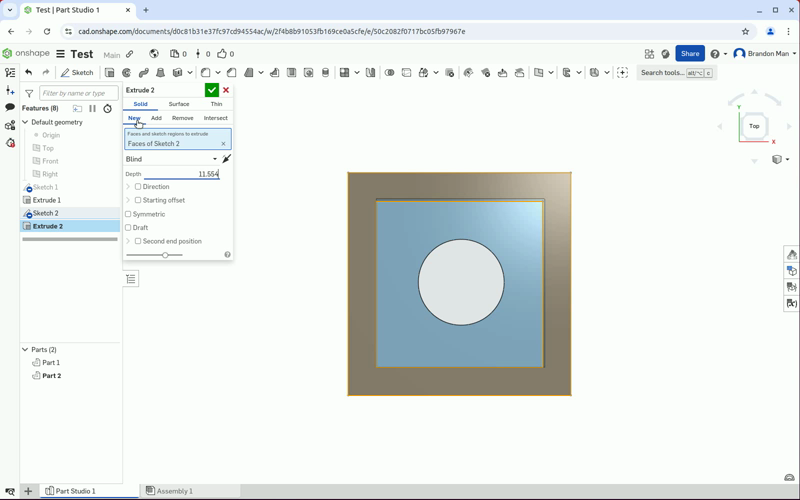
key(enter)
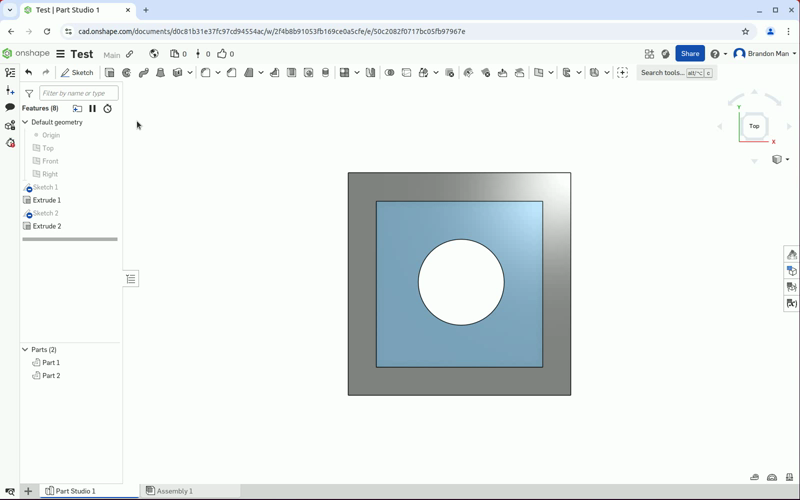
key(shift+h)
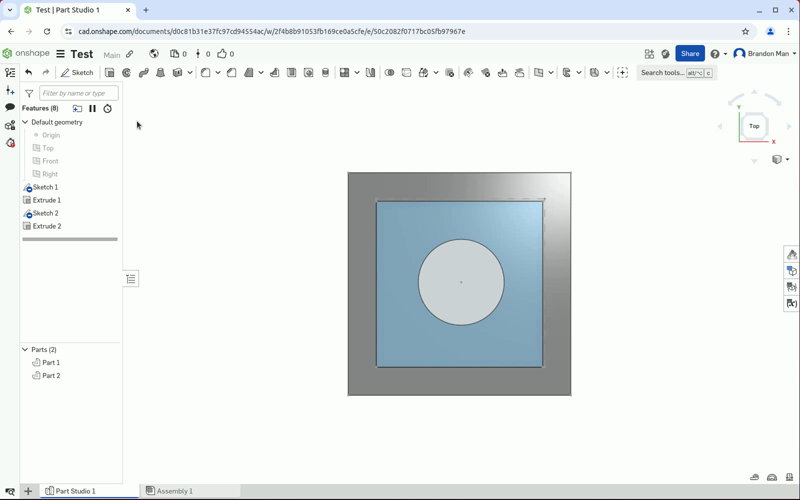
key(shift+h)
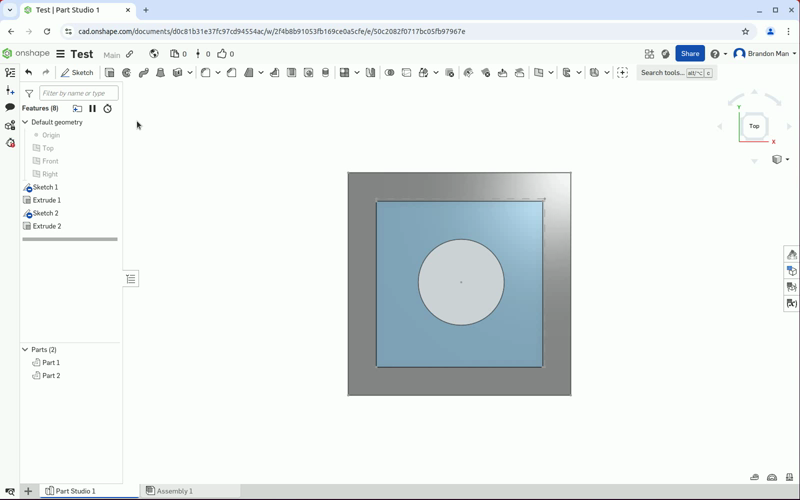
key(shift+7)
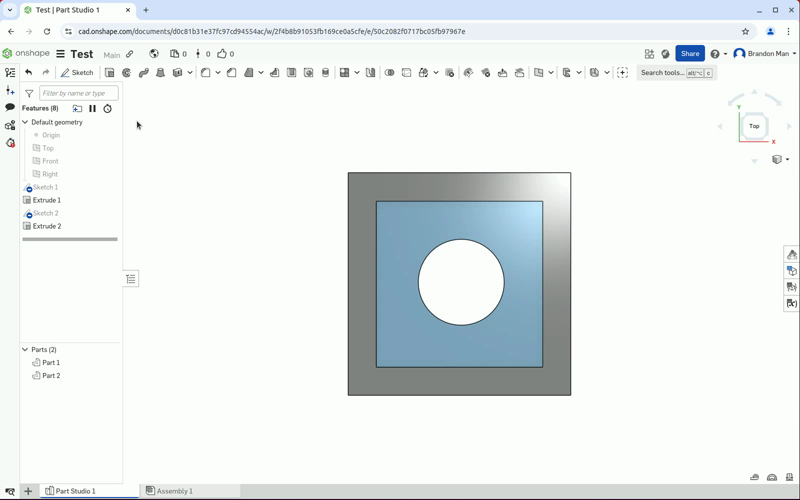
key(up, 3)
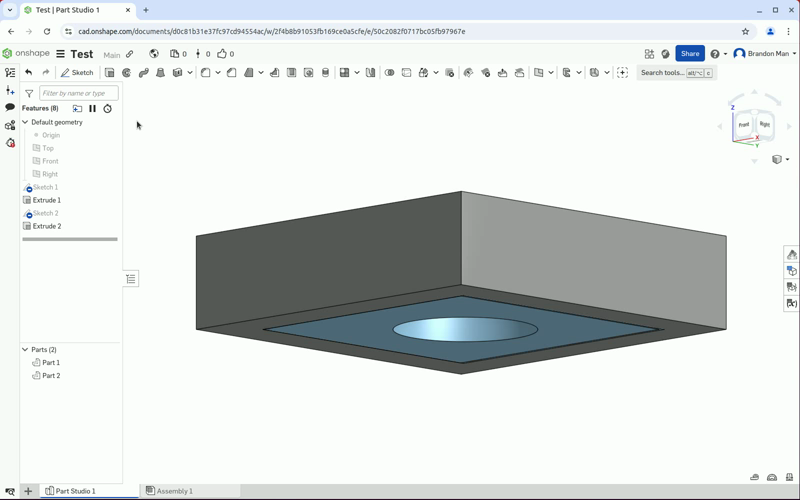
key(left, 3)
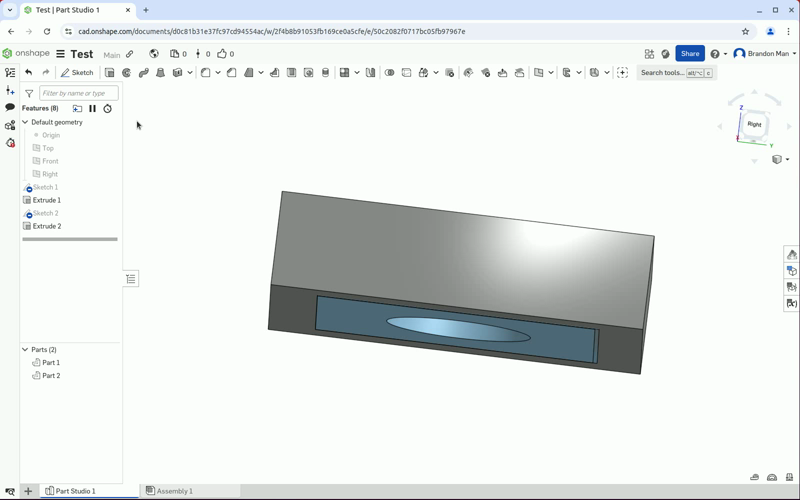
key(right, 3)
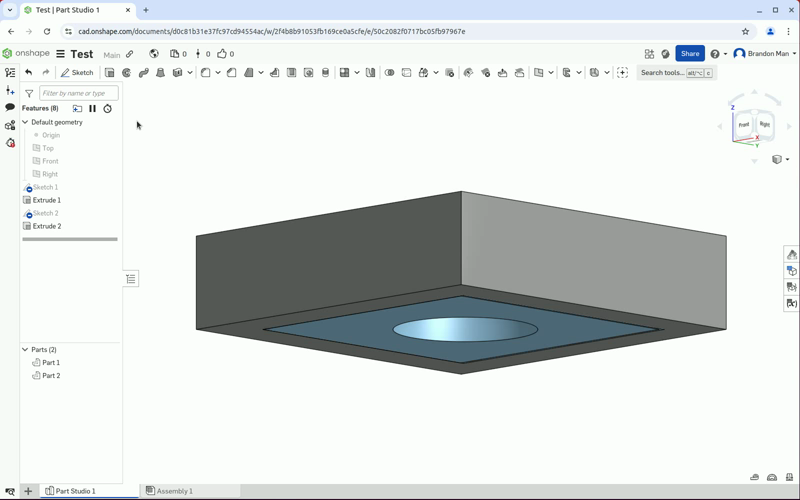
key(down, 3)
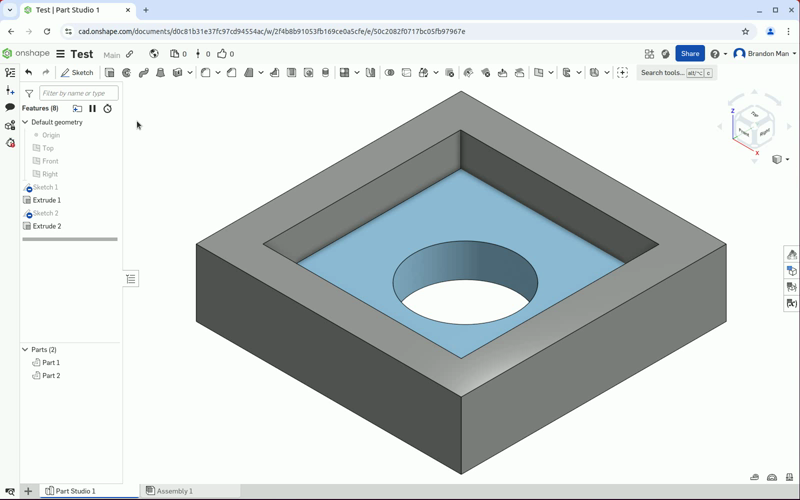
mouse_move(73, 189)
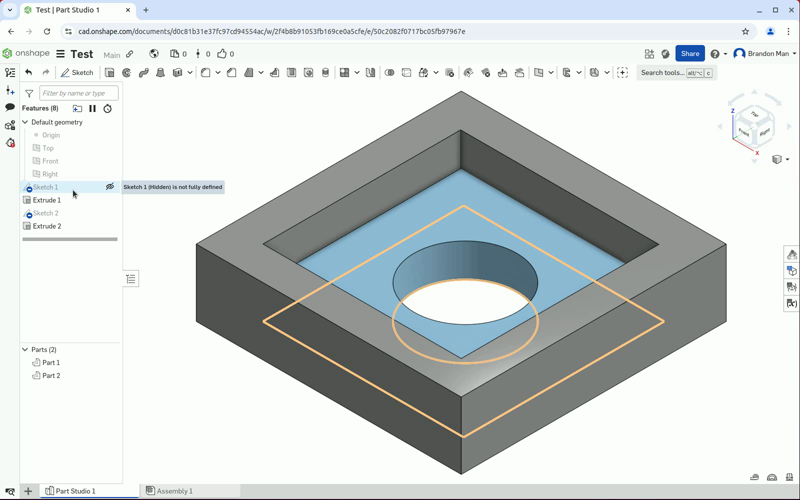
click(73, 189)